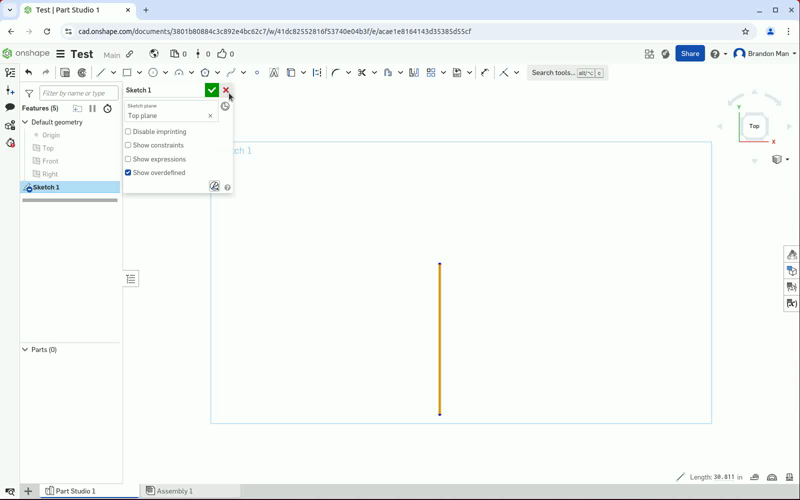
key(shift+h)
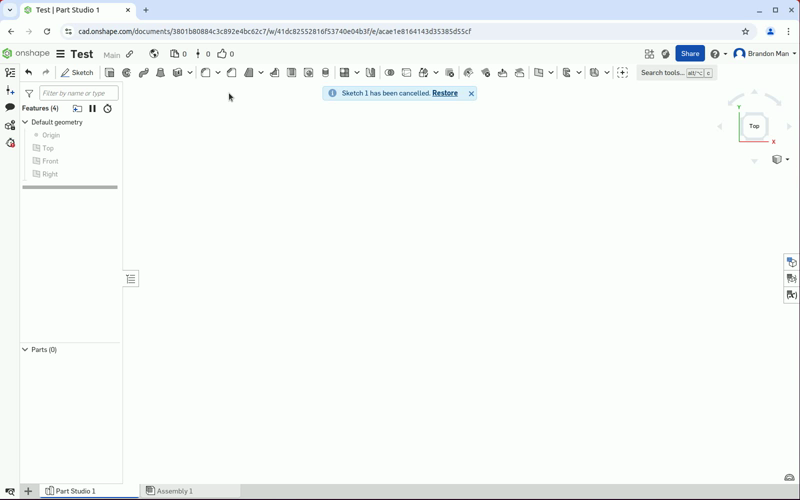
mouse_move(73, 352)
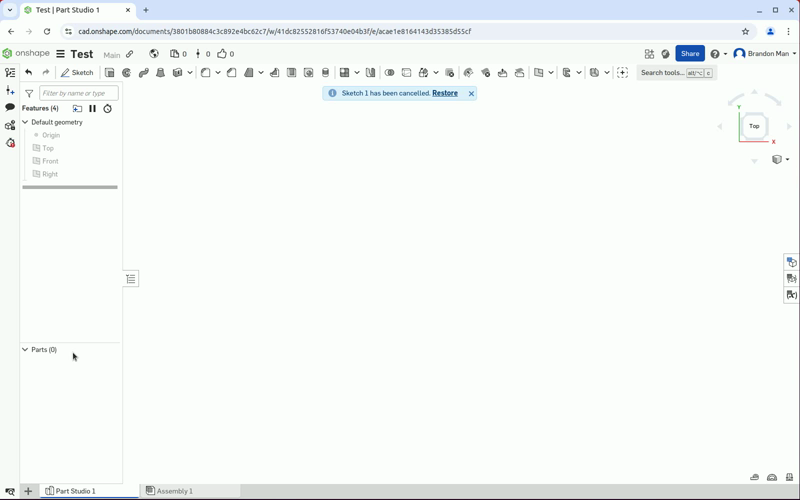
key(y)
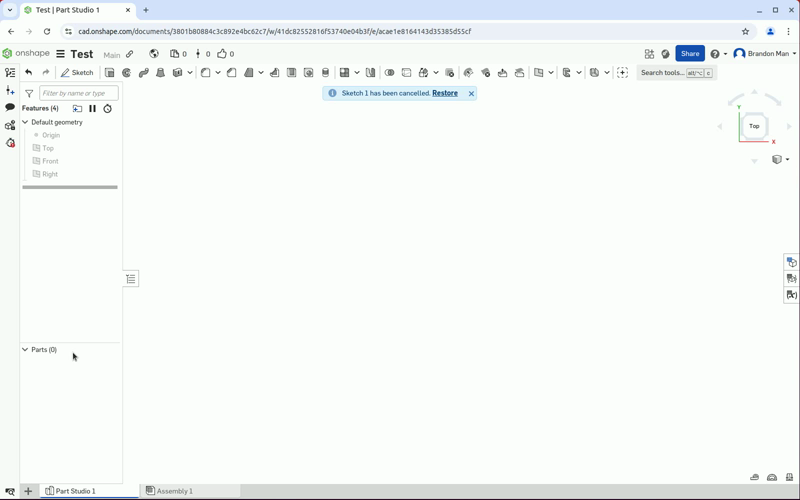
key(shift+p)
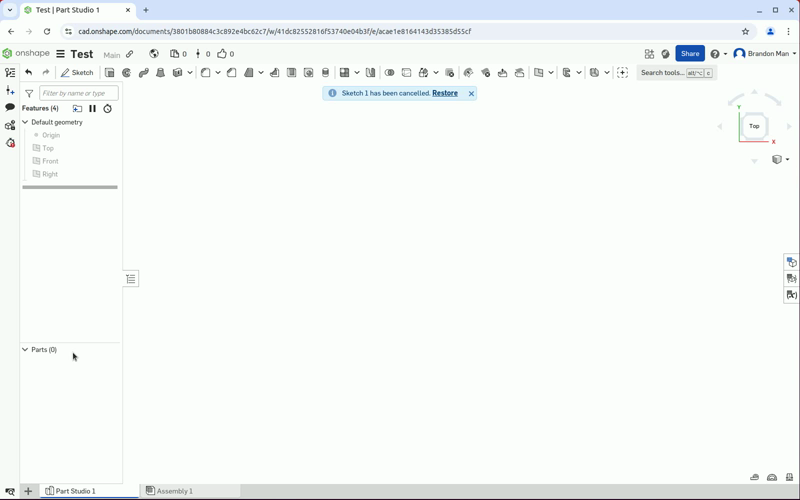
key(space)
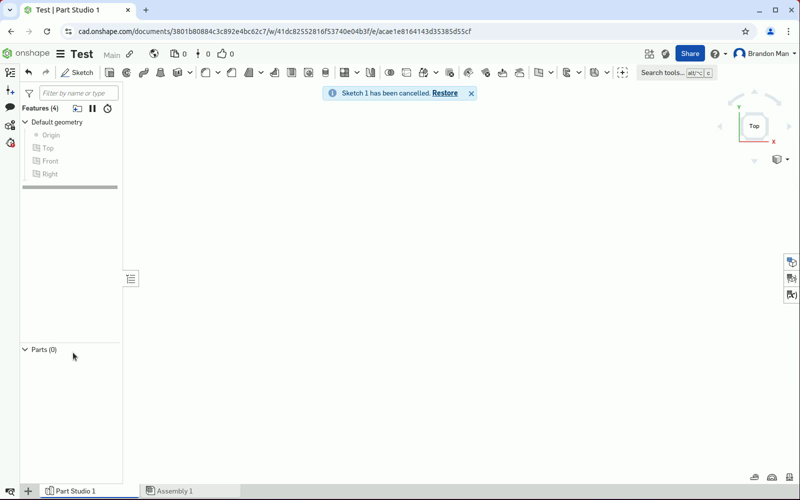
key_down(shift)
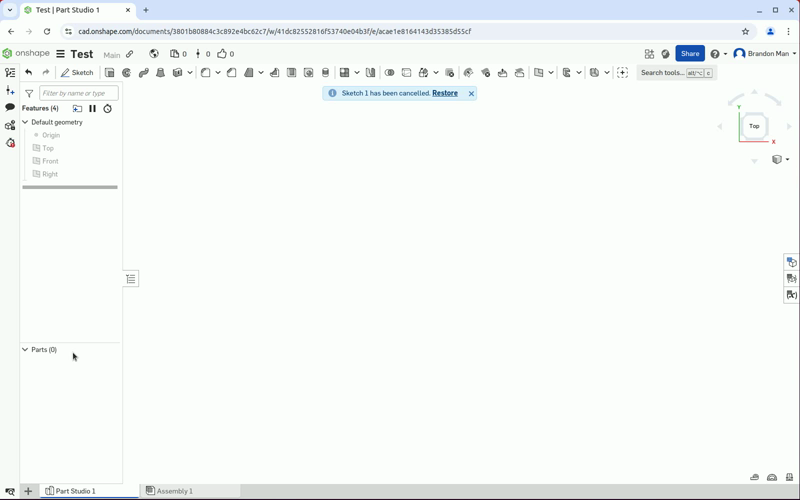
key(up)
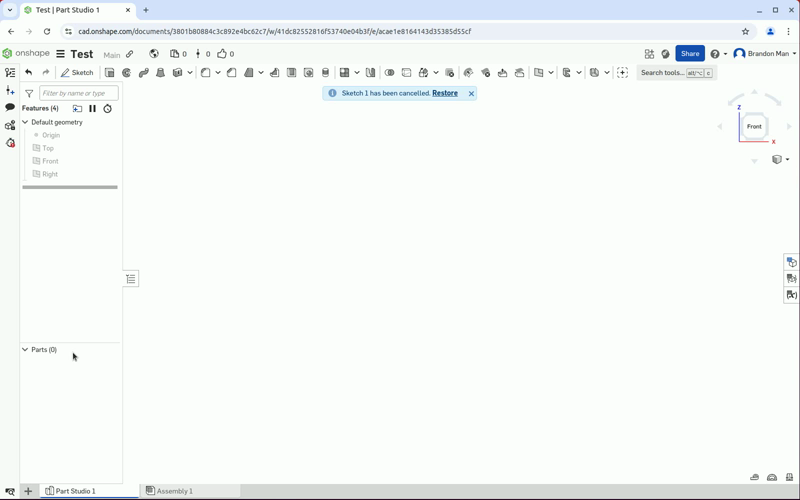
key_up(shift)
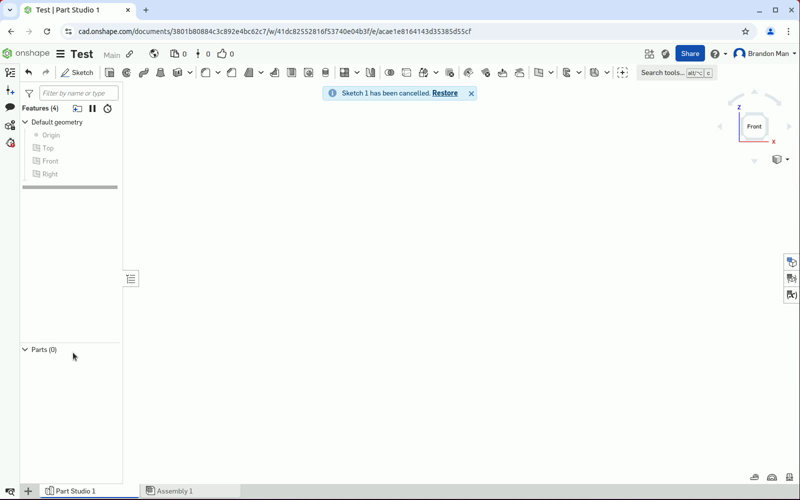
mouse_move(73, 352)
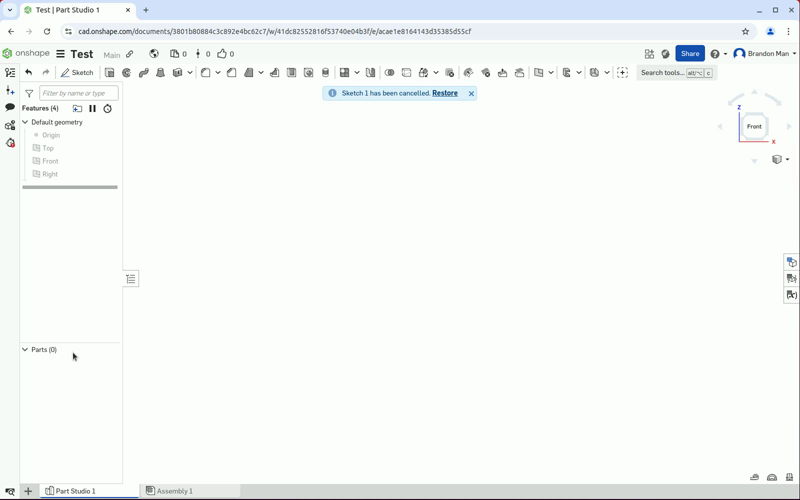
key(shift+y)
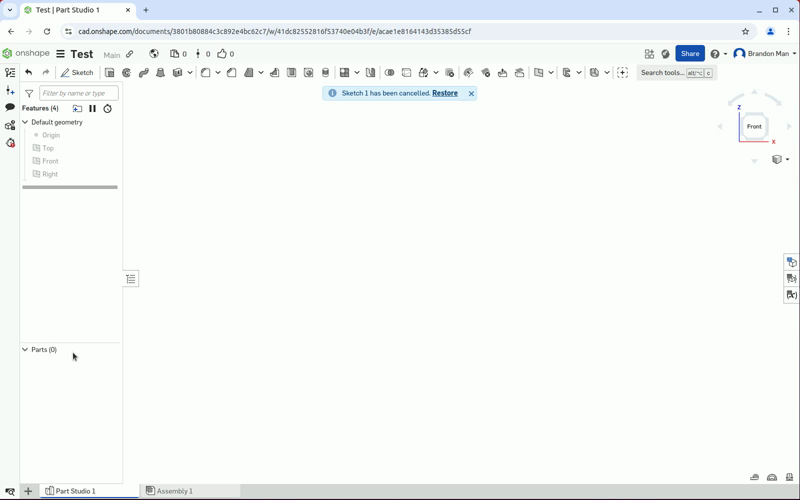
key(shift+s)
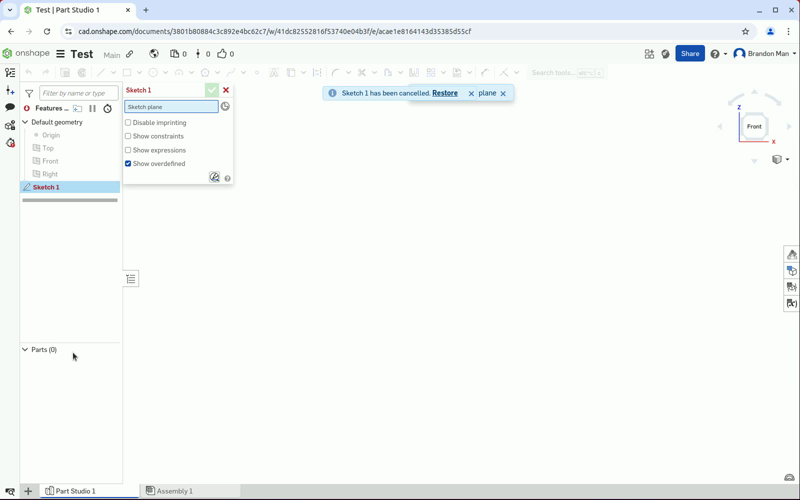
mouse_move(73, 163)
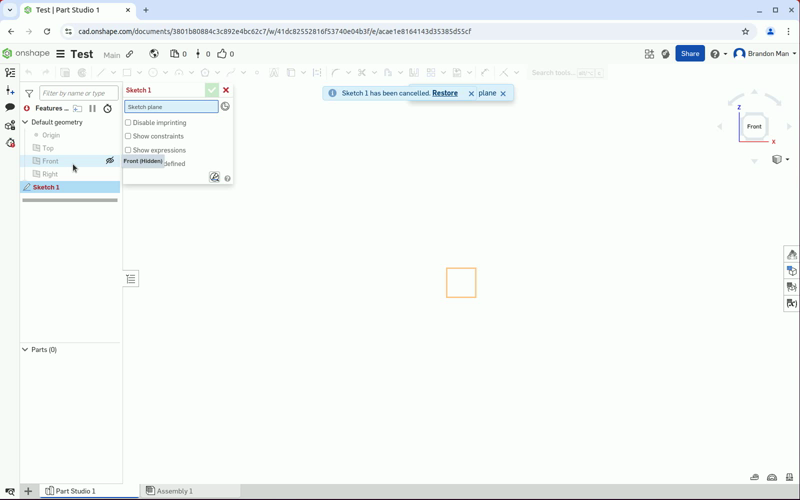
click(73, 163)
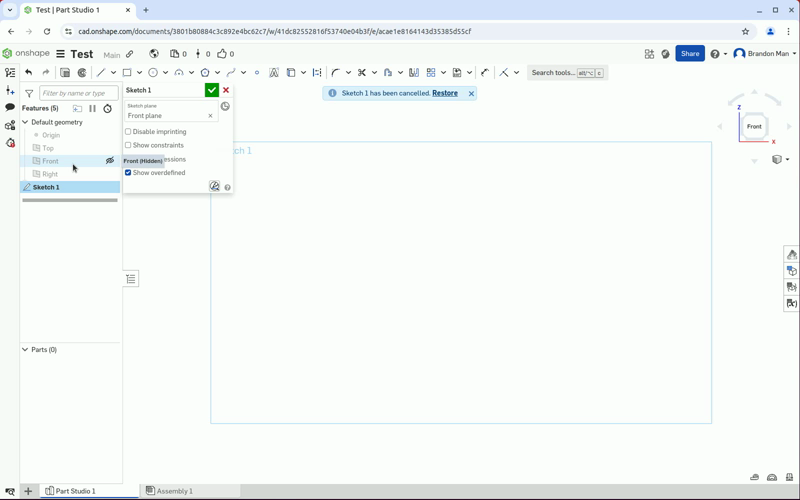
mouse_move(73, 352)
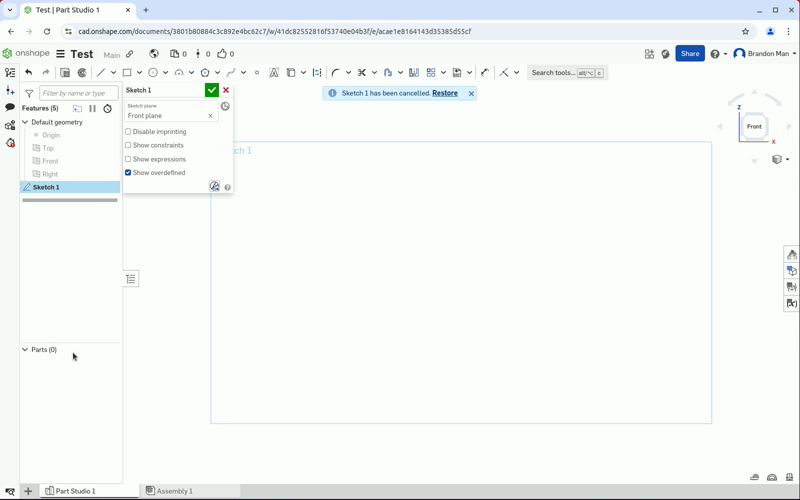
key(y)
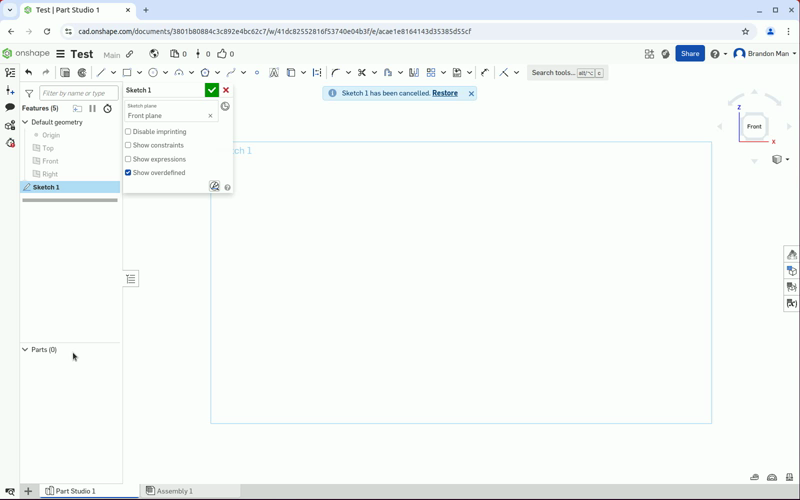
key(c)
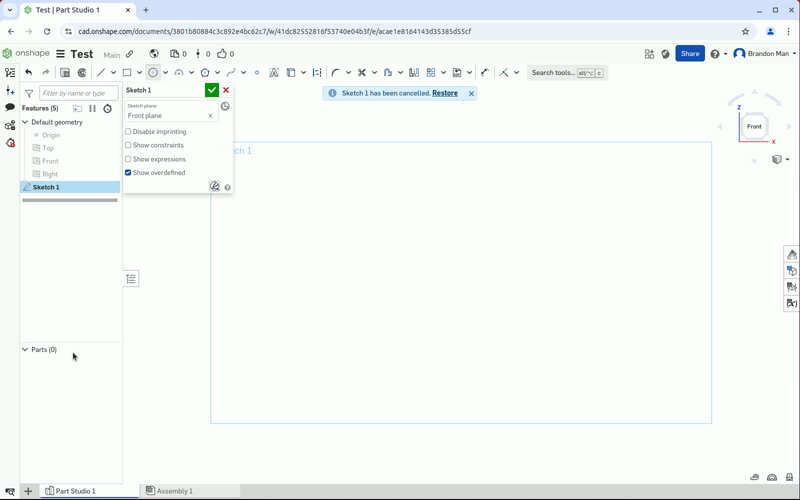
key_down(shift)
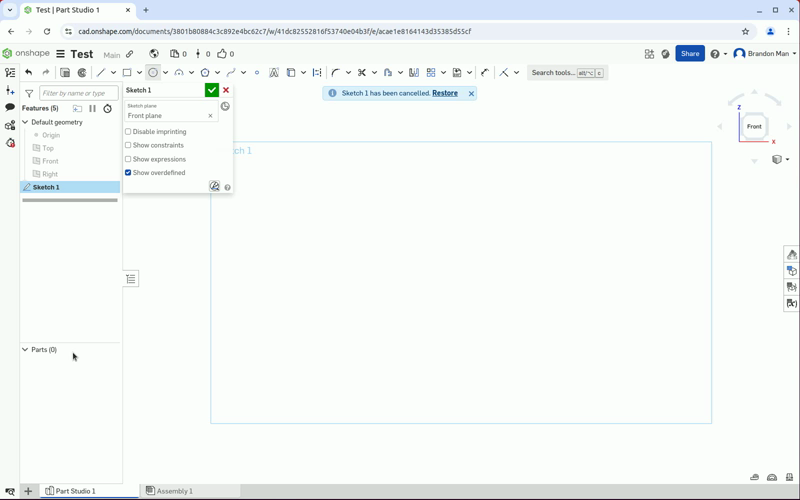
mouse_move(460, 282)
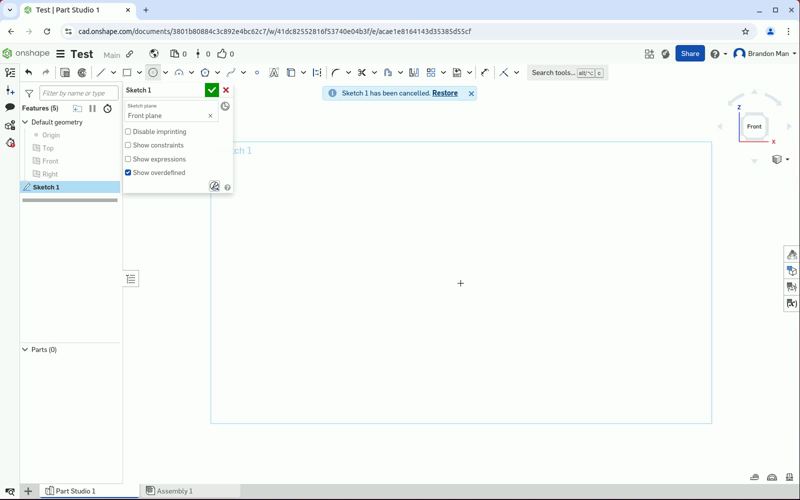
click(460, 282)
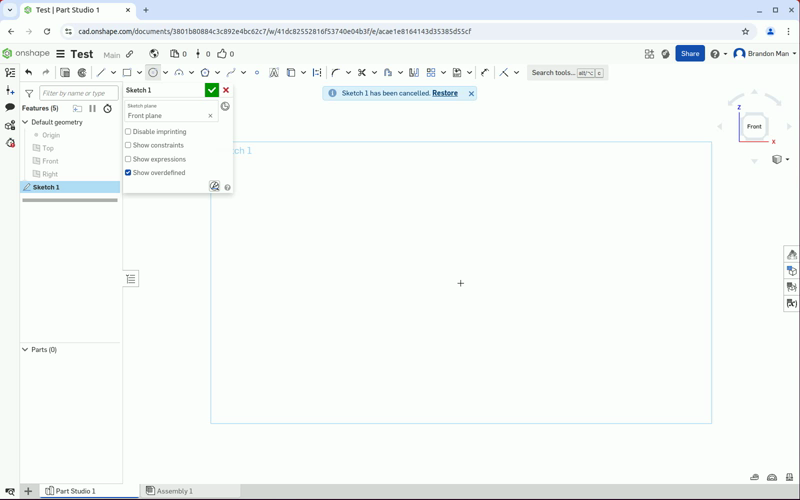
key_up(shift)
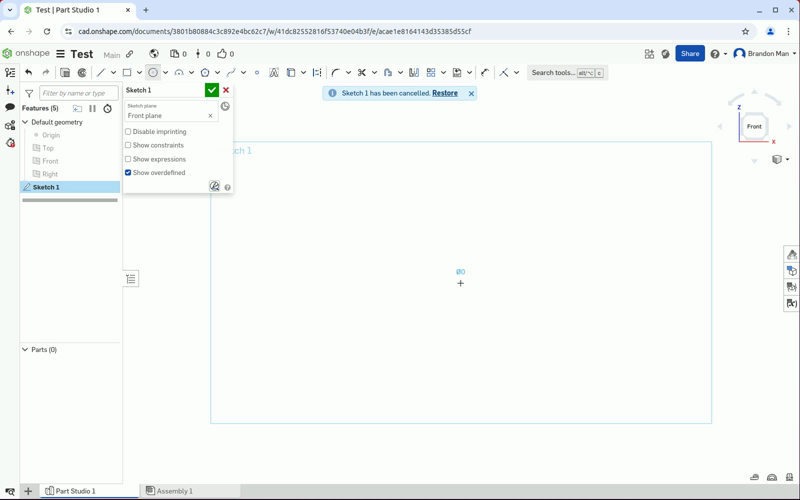
mouse_move(466, 282)
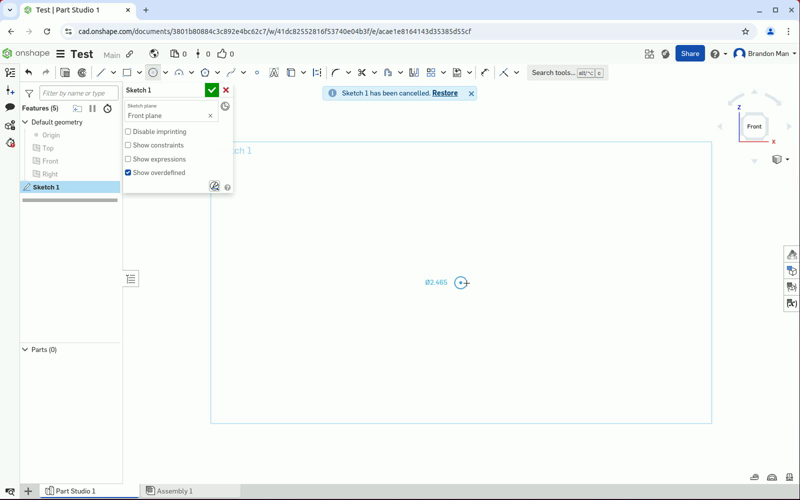
click(466, 282)
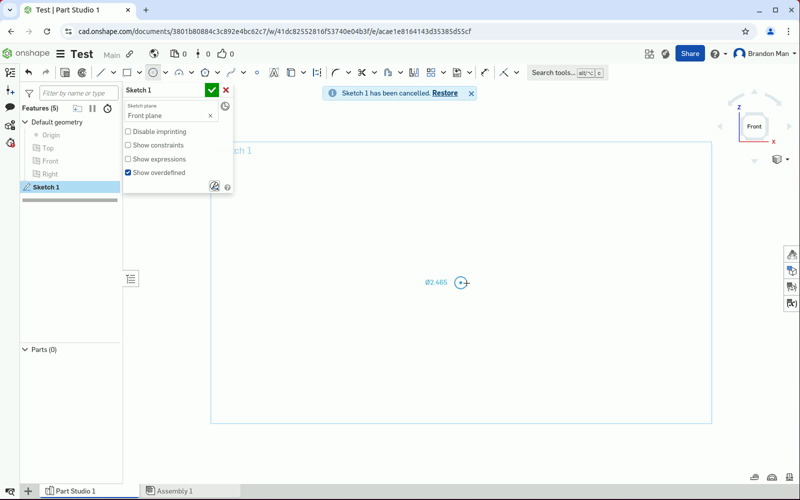
key(esc)
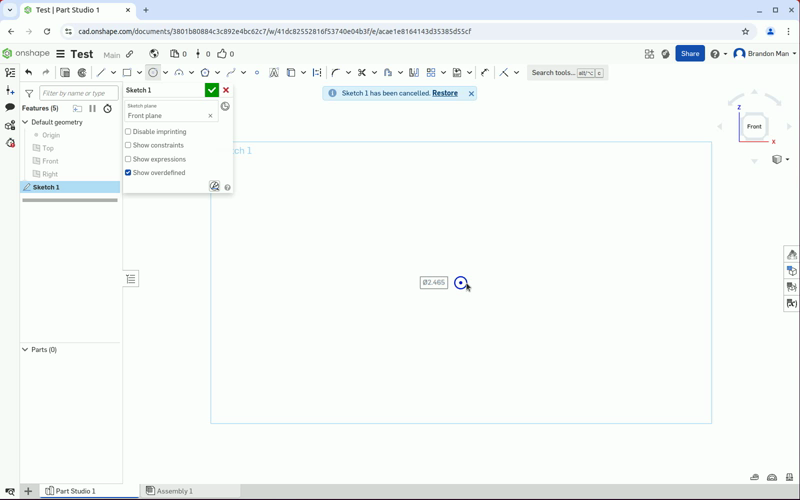
mouse_move(460, 283)
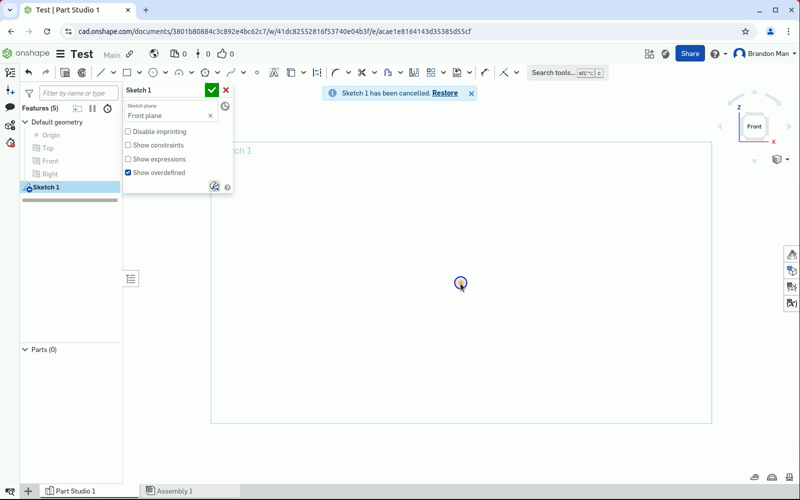
scroll(6)
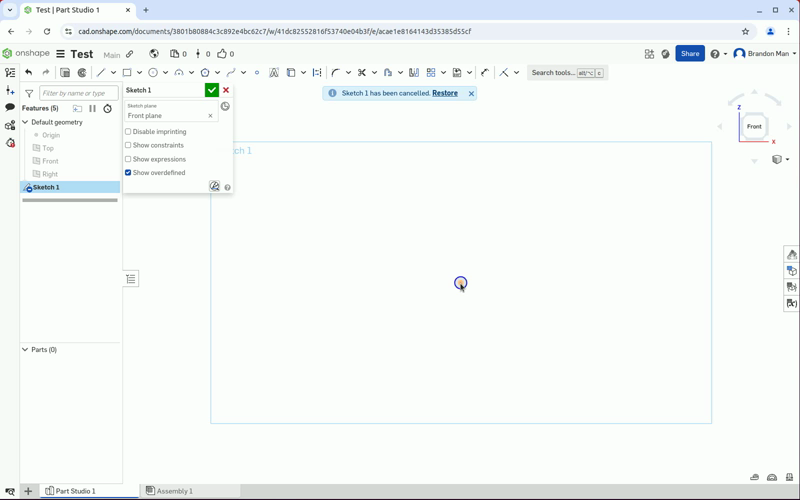
scroll(6)
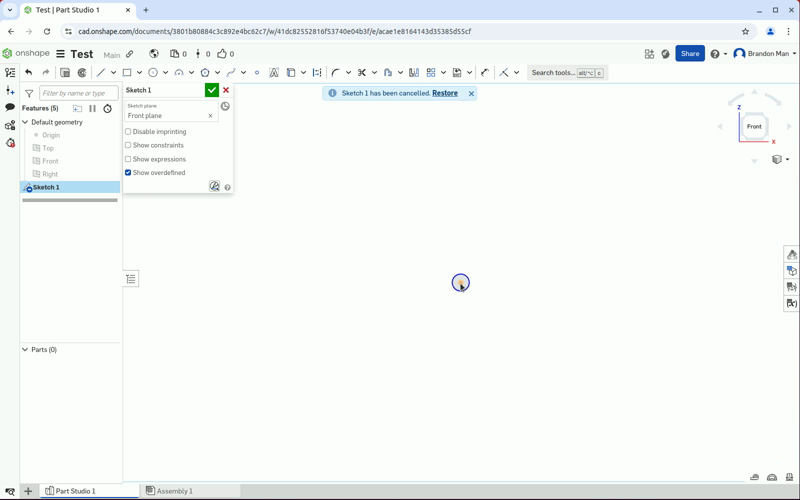
scroll(6)
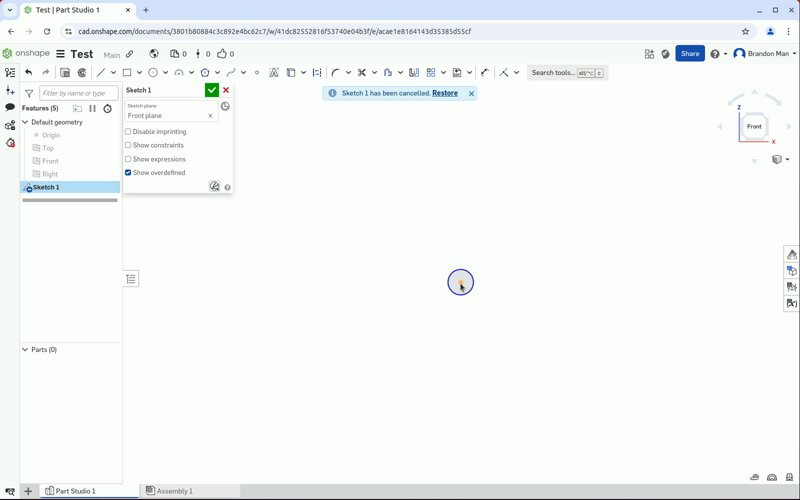
scroll(6)
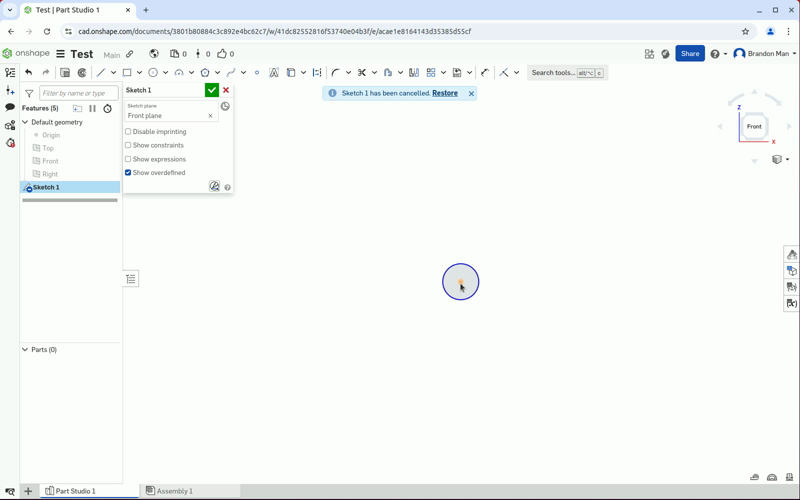
scroll(6)
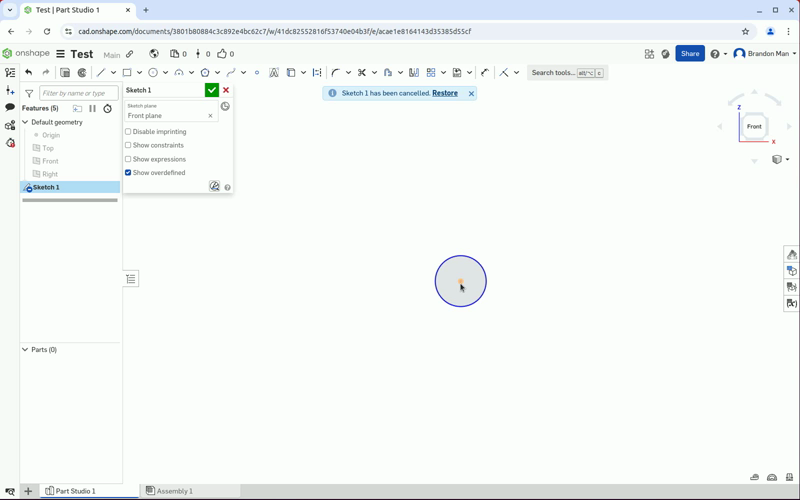
scroll(6)
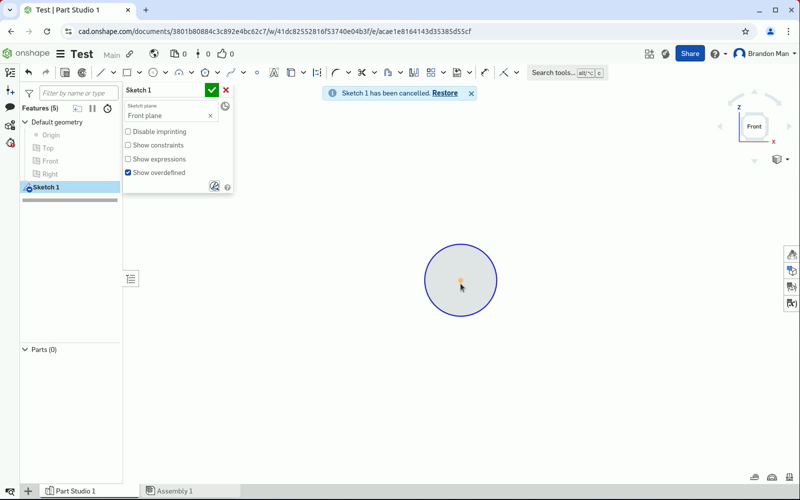
scroll(6)
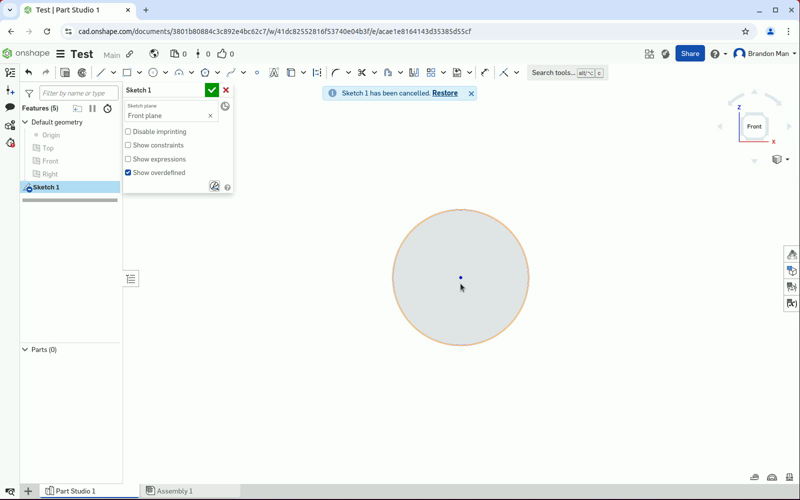
click(460, 283)
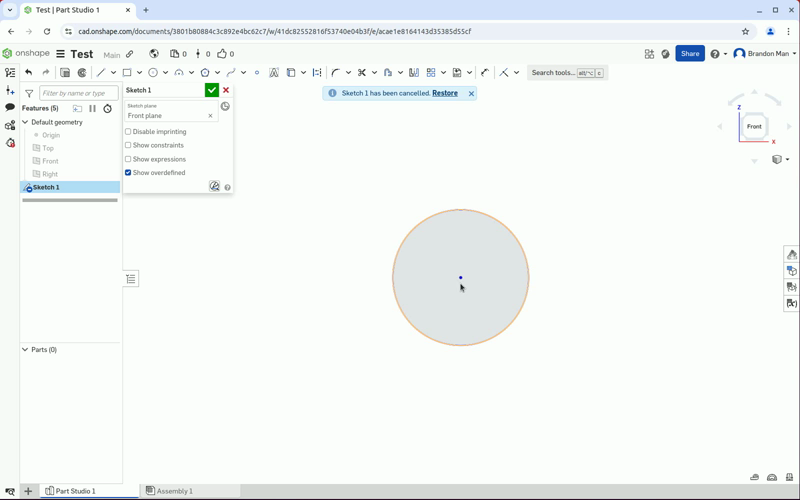
scroll(-6)
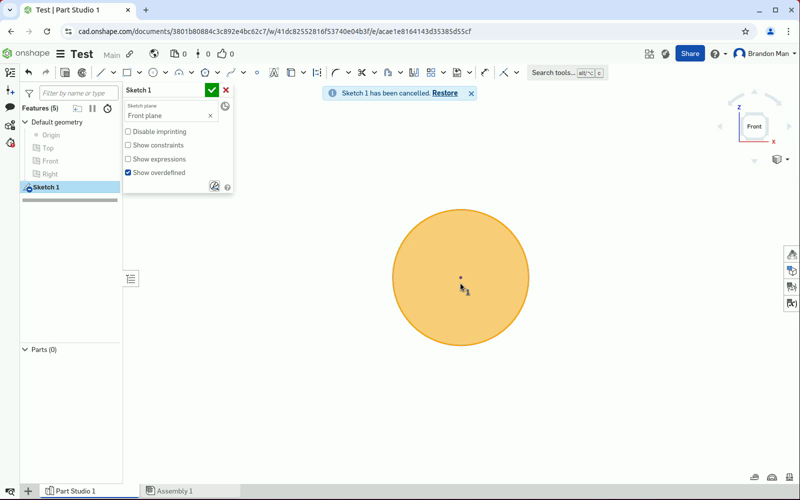
scroll(-6)
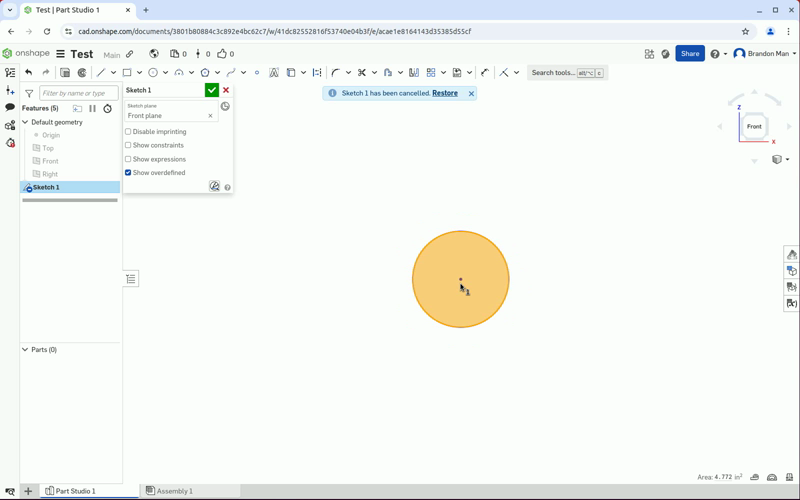
scroll(-6)
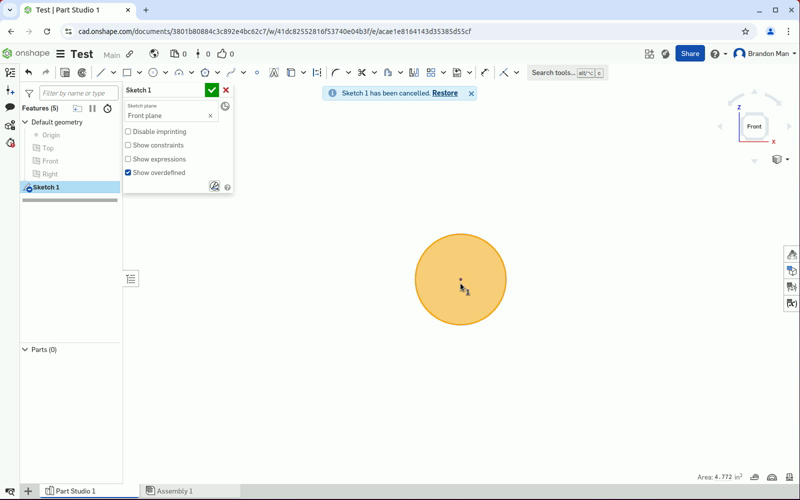
scroll(-6)
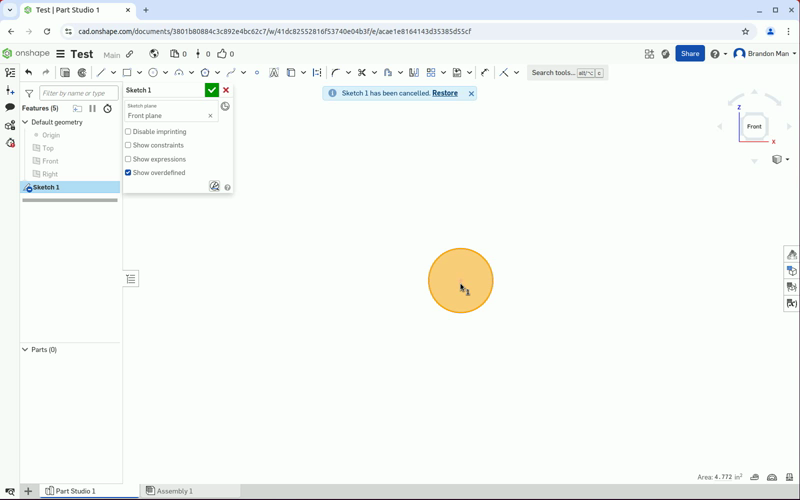
scroll(-6)
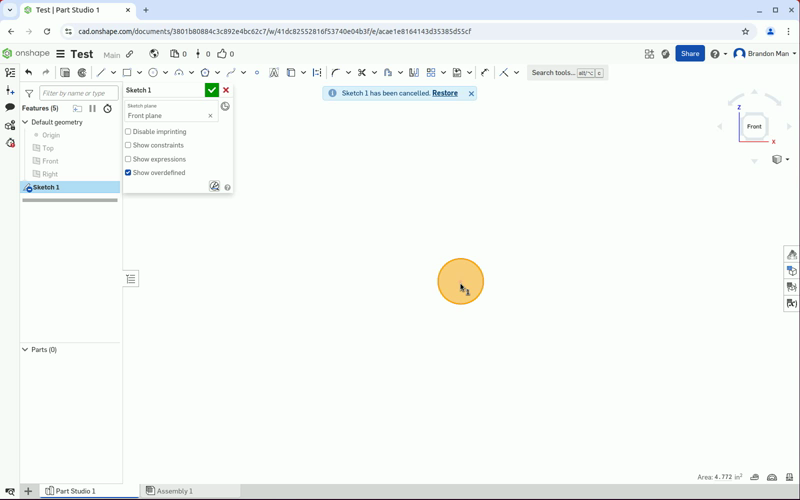
scroll(-6)
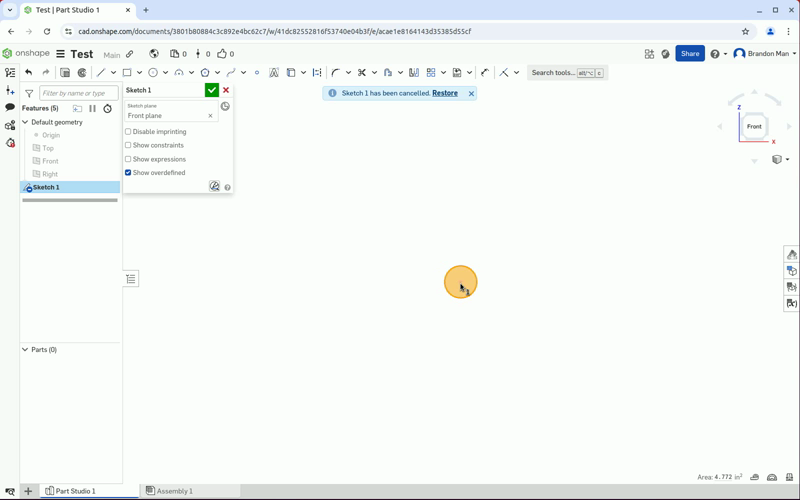
scroll(-6)
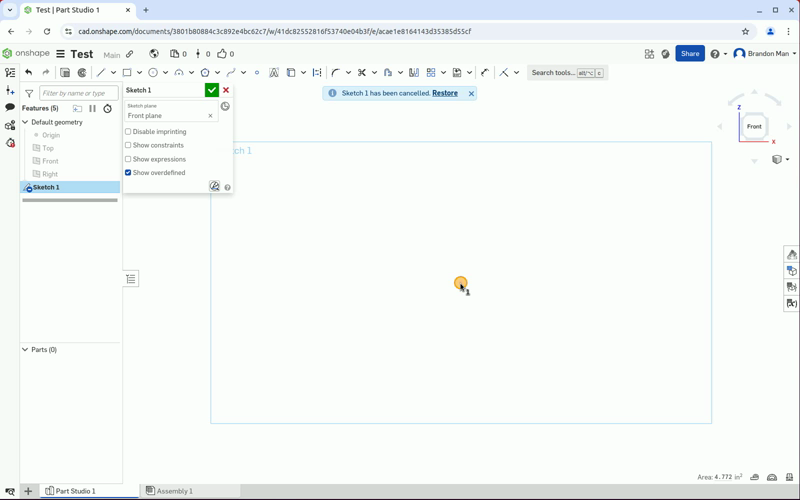
mouse_move(73, 352)
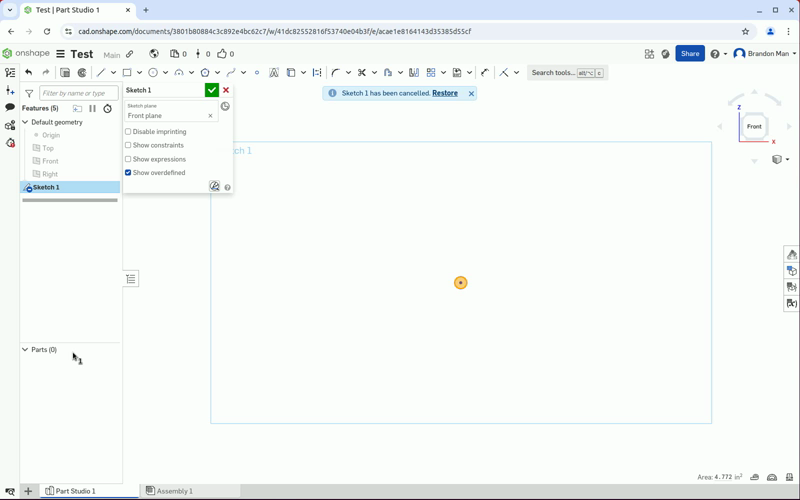
key(shift+y)
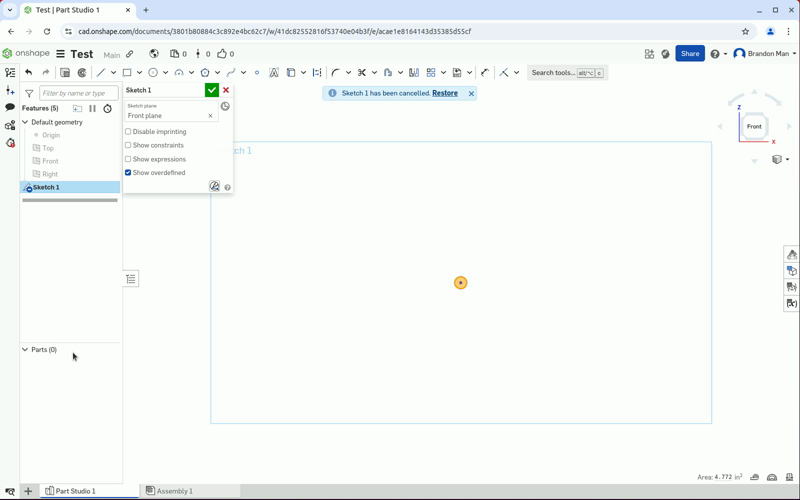
key(shift+e)
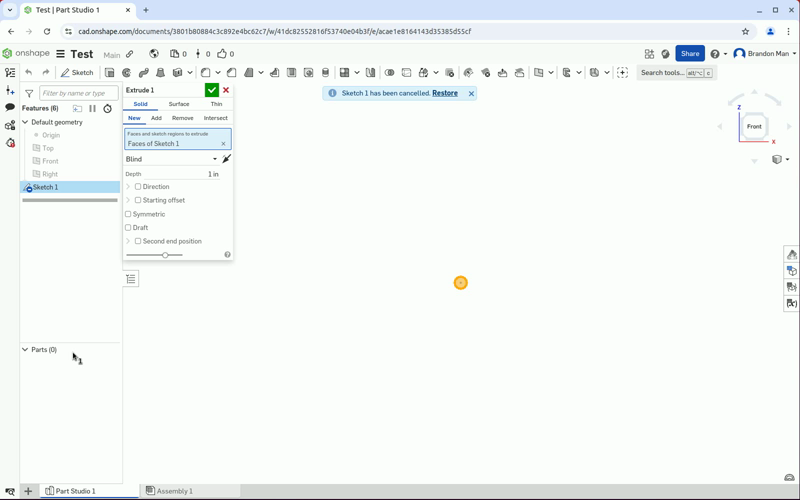
mouse_move(143, 106)
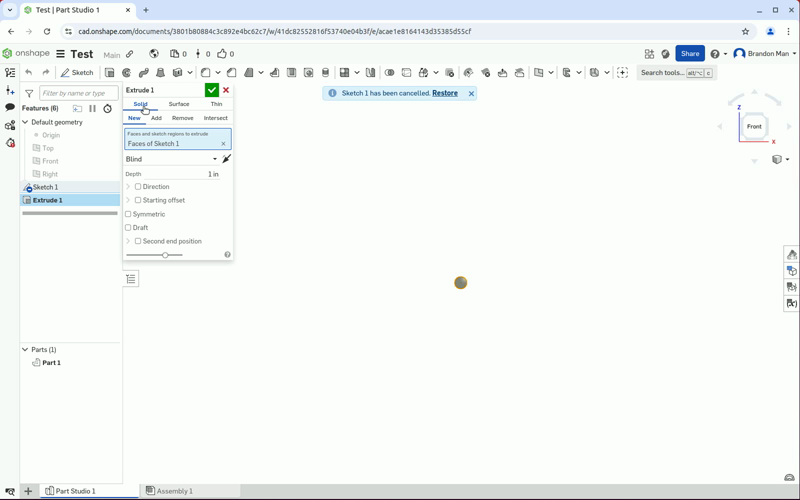
click(143, 106)
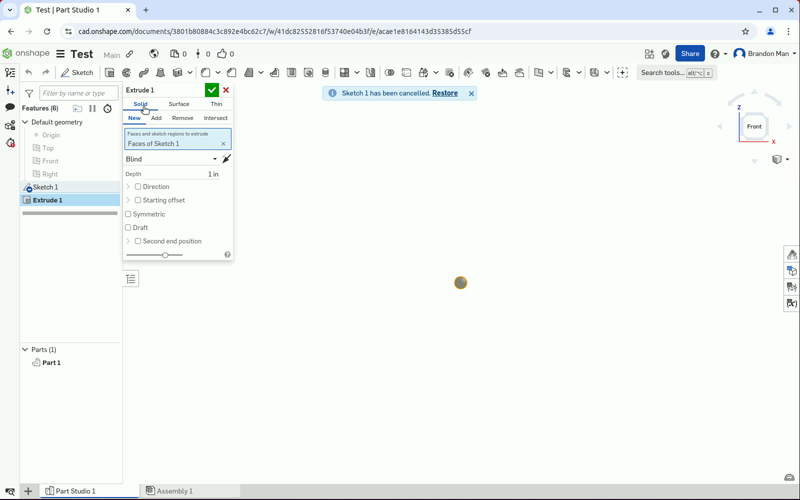
mouse_move(137, 120)
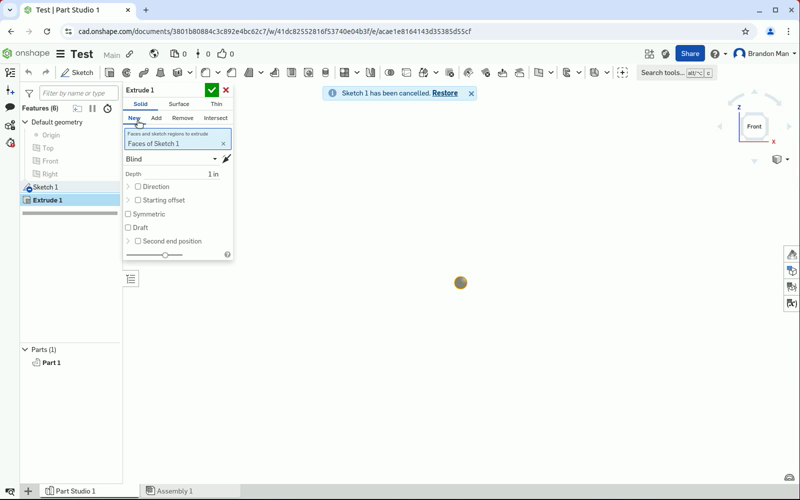
click(137, 120)
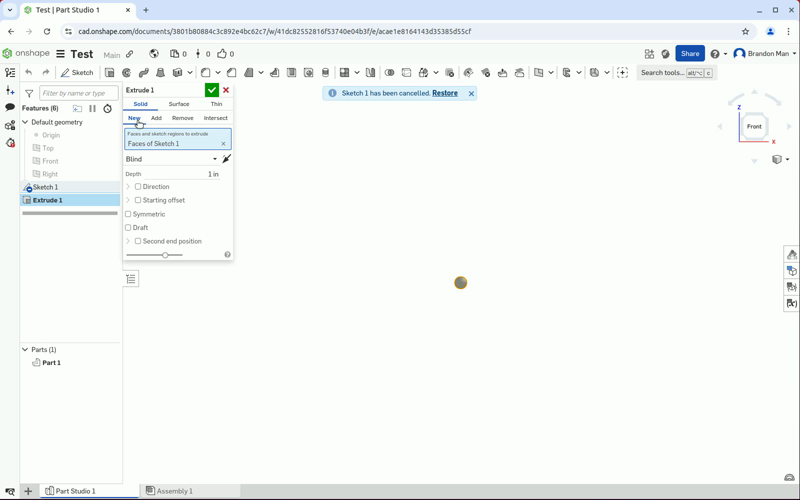
key(tab, 4)
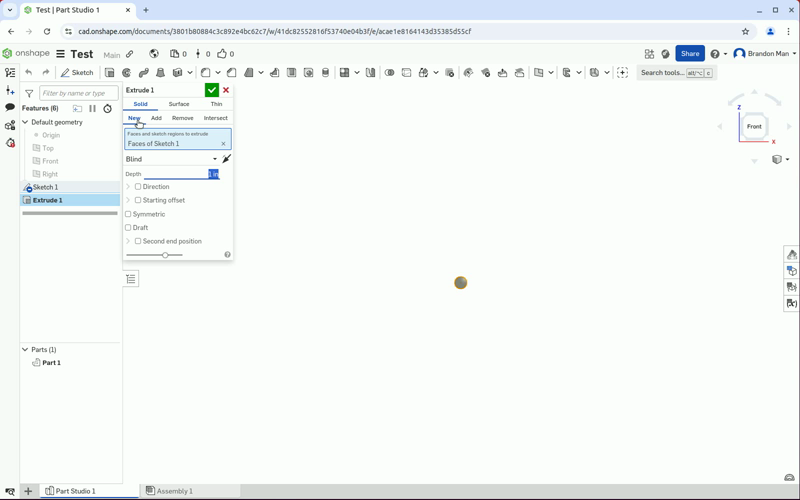
text(23.108)
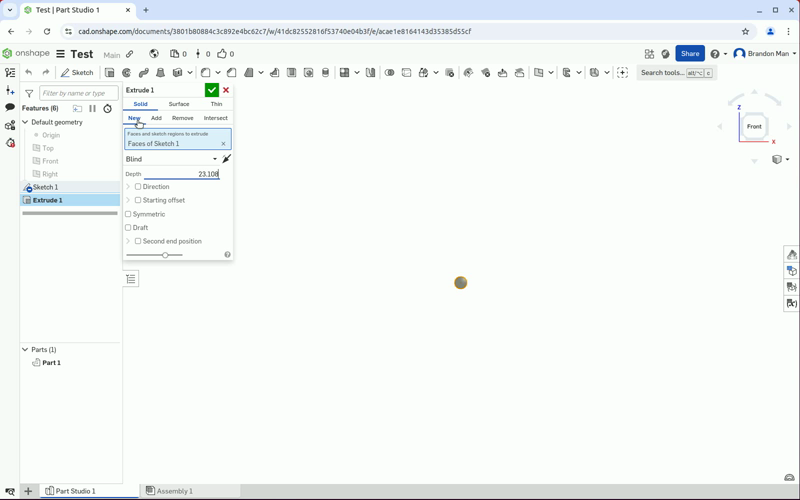
key(enter)
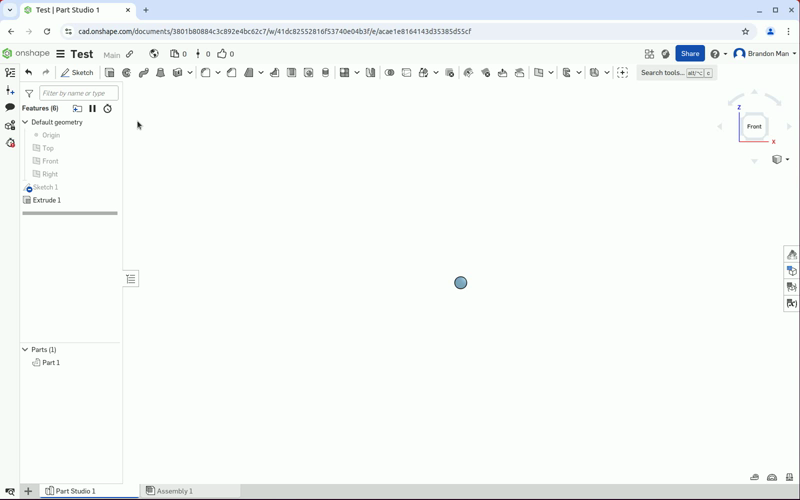
key(shift+h)
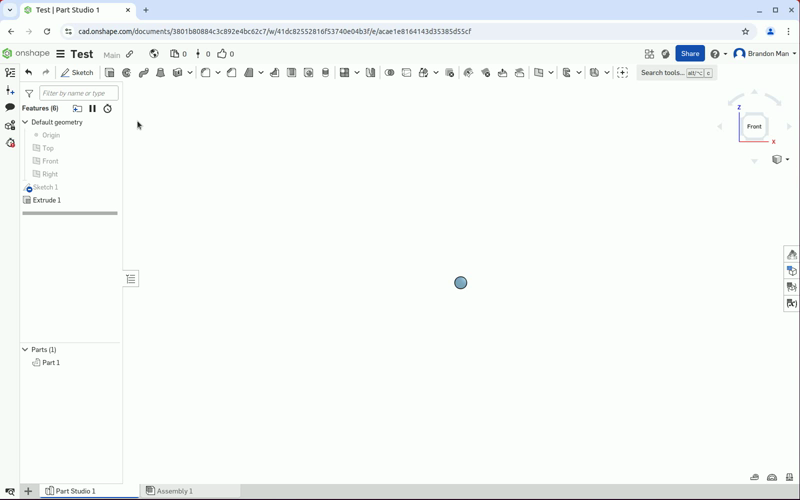
key(shift+h)
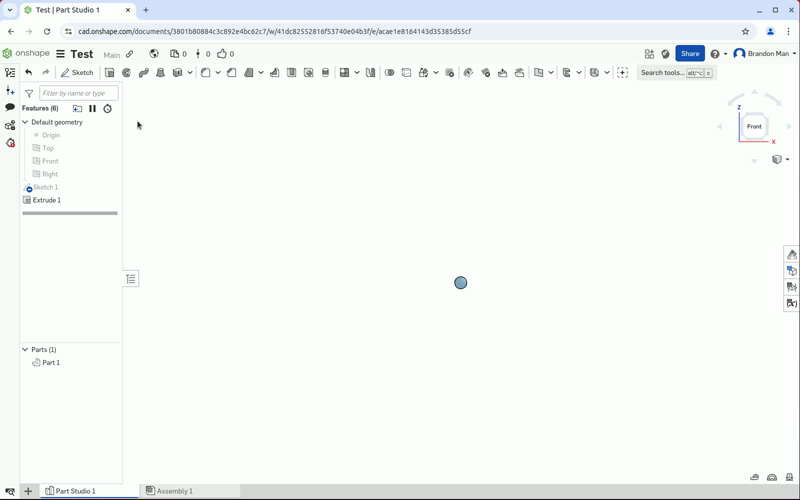
mouse_move(73, 189)
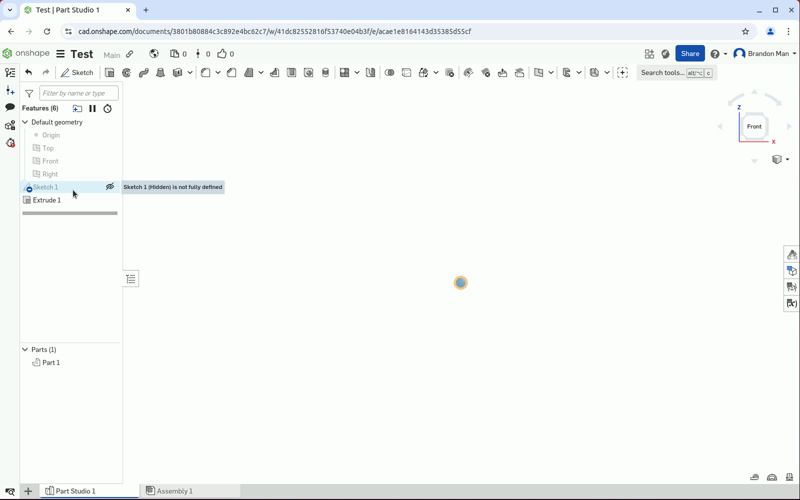
click(73, 189)
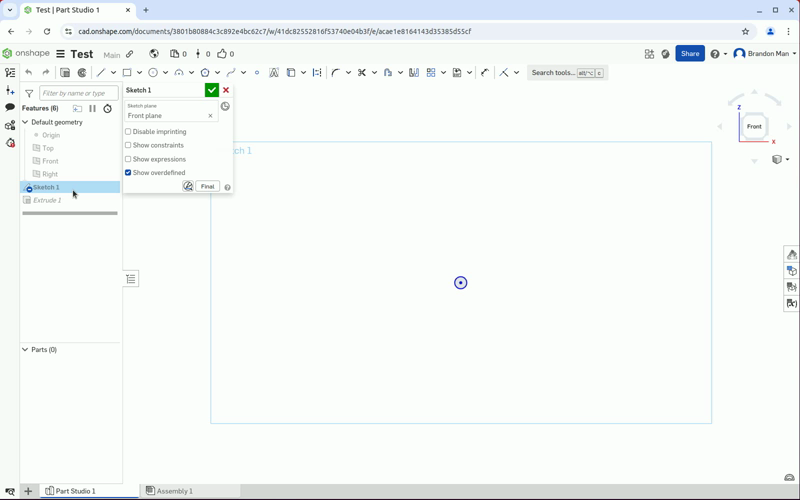
mouse_move(229, 92)
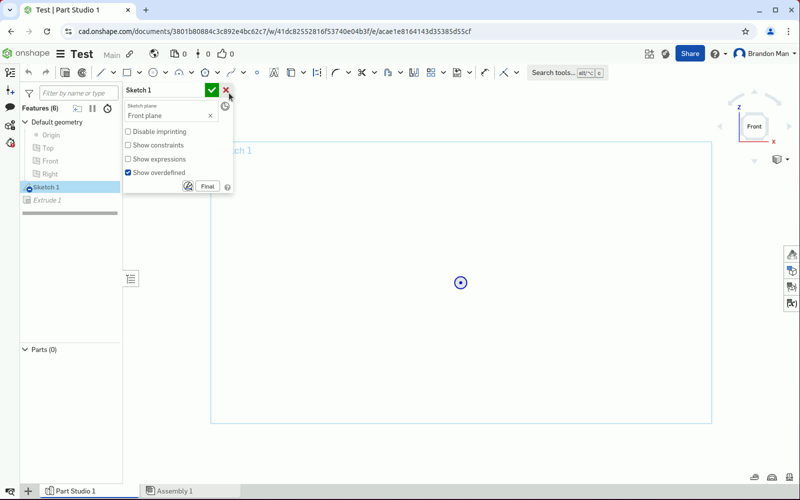
click(229, 92)
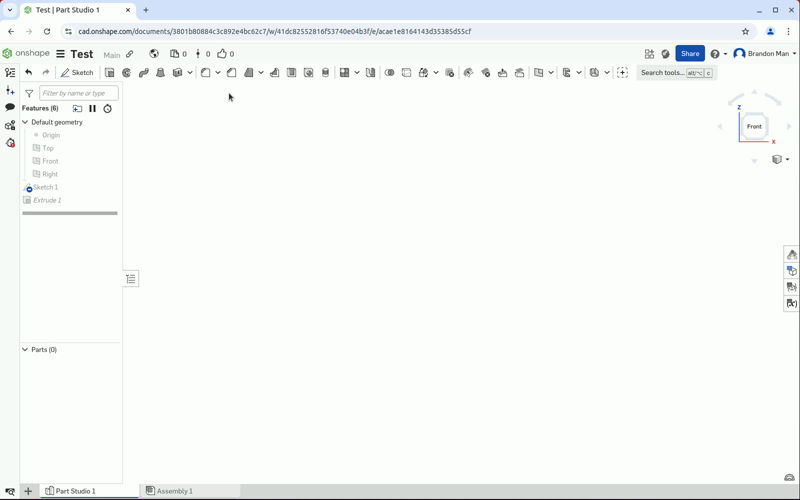
mouse_move(73, 352)
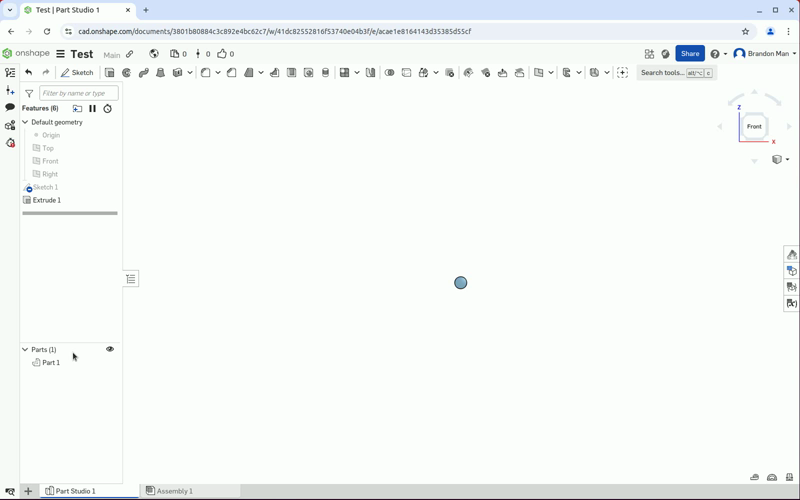
key(y)
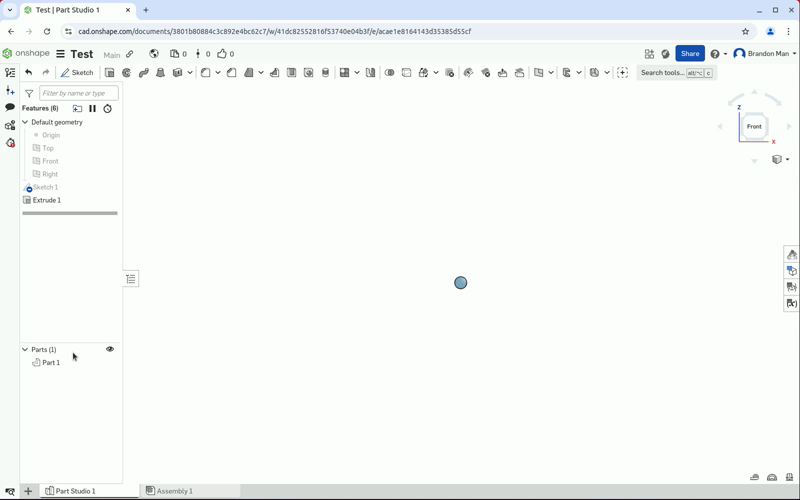
key(shift+p)
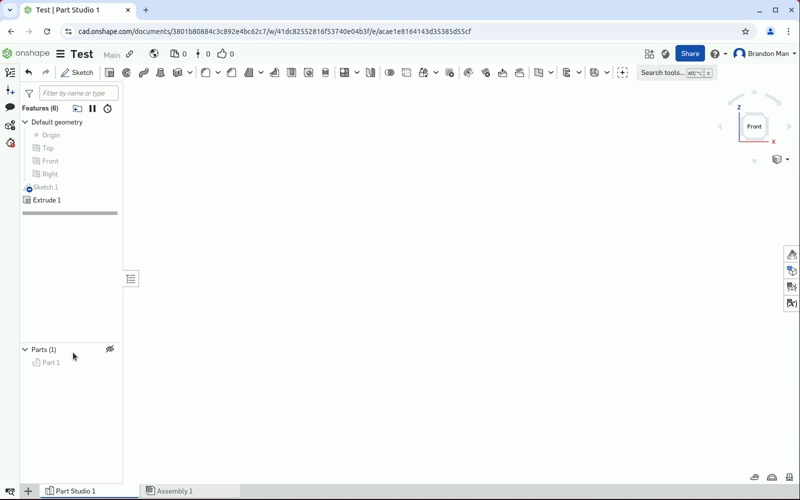
key(space)
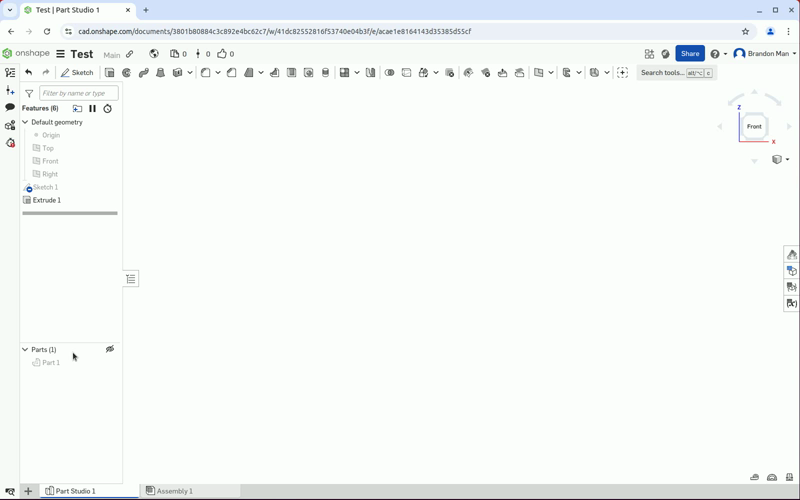
key_down(shift)
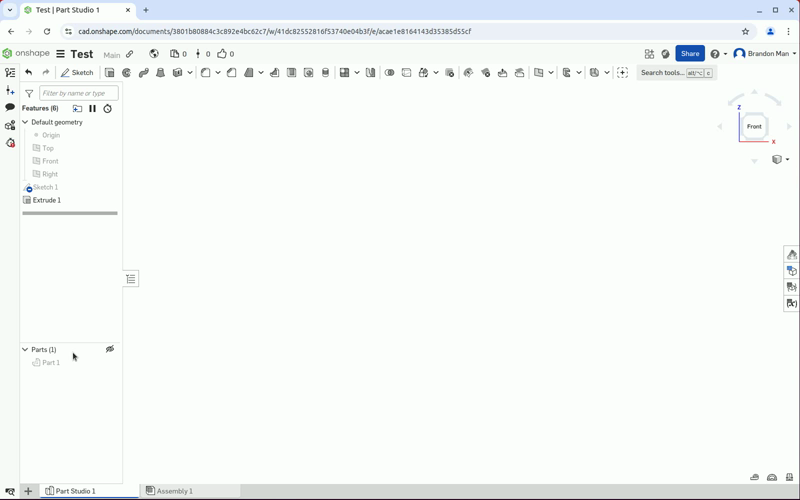
key(left)
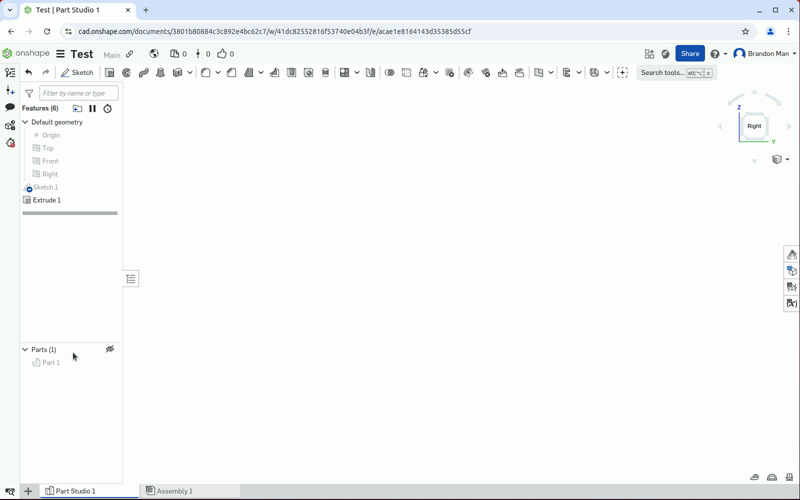
key_up(shift)
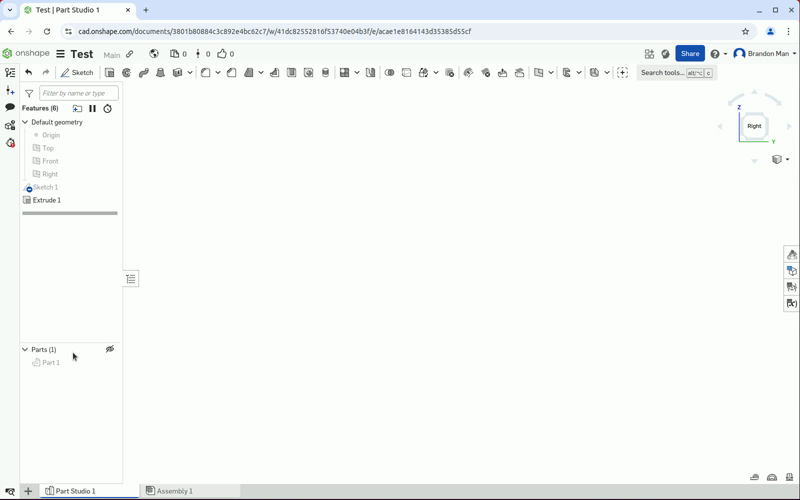
mouse_move(73, 352)
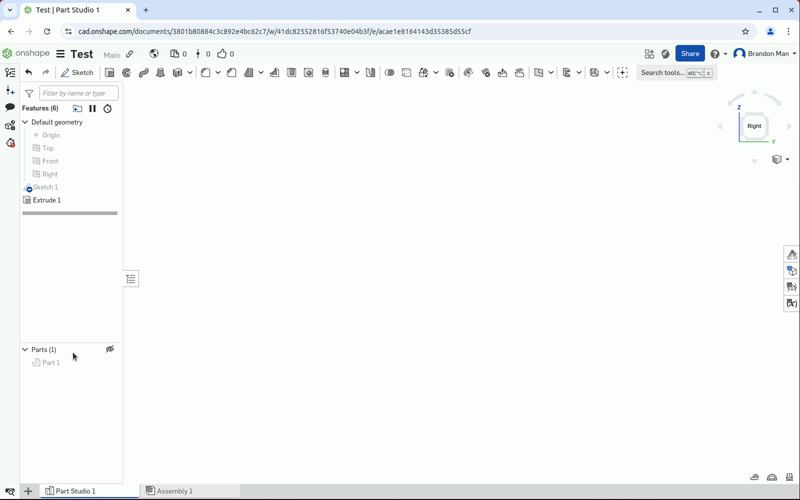
key(shift+y)
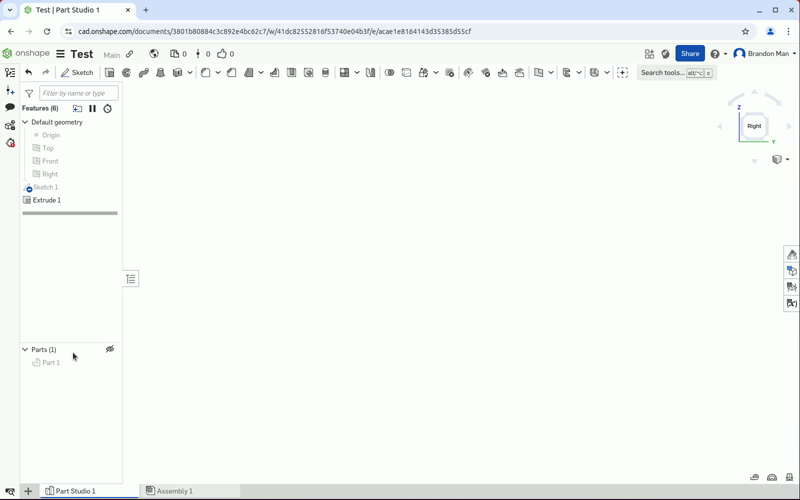
key(shift+s)
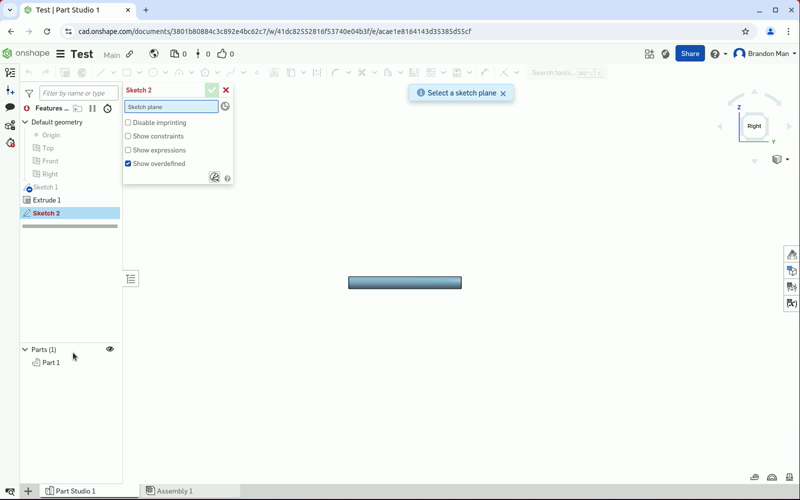
mouse_move(73, 176)
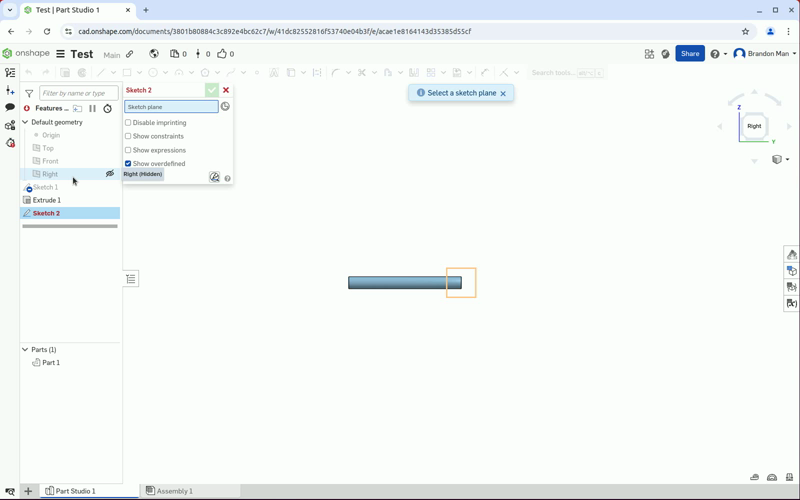
click(73, 176)
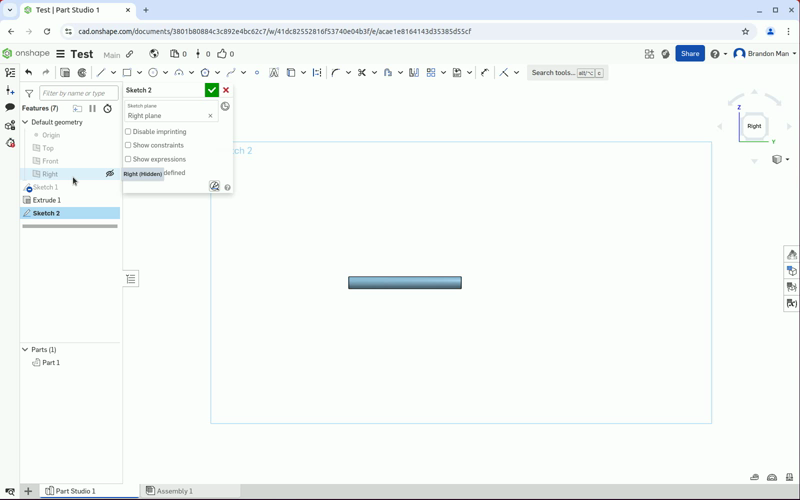
mouse_move(73, 352)
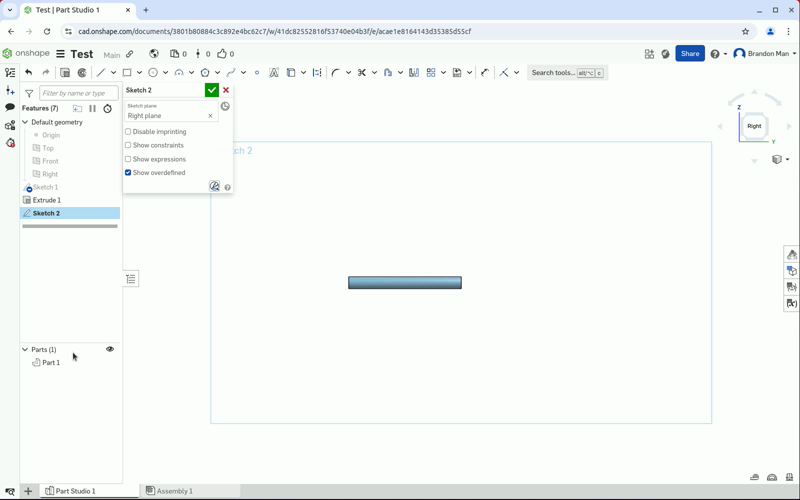
key(y)
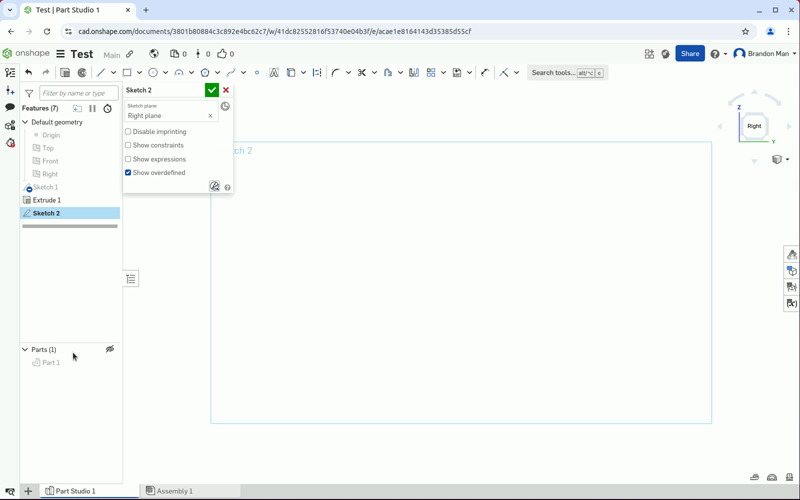
key(l)
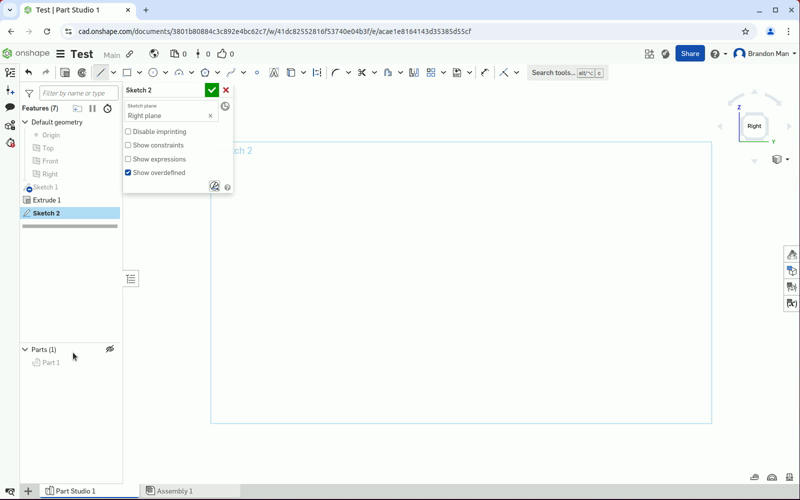
key_down(shift)
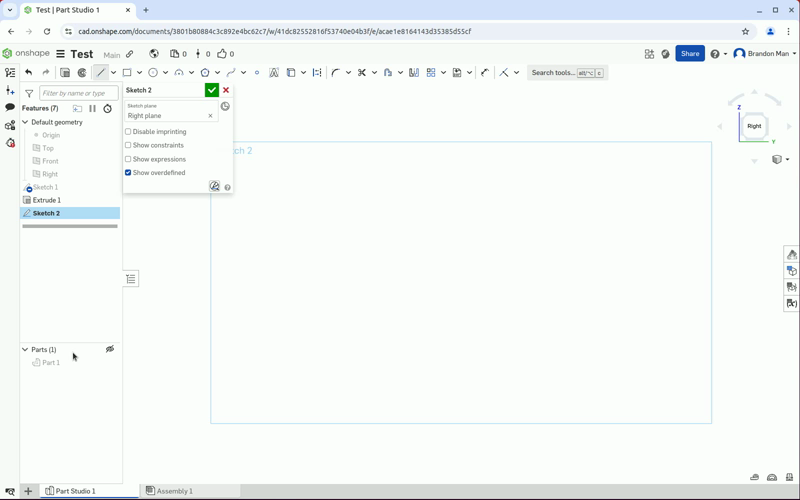
mouse_move(425, 279)
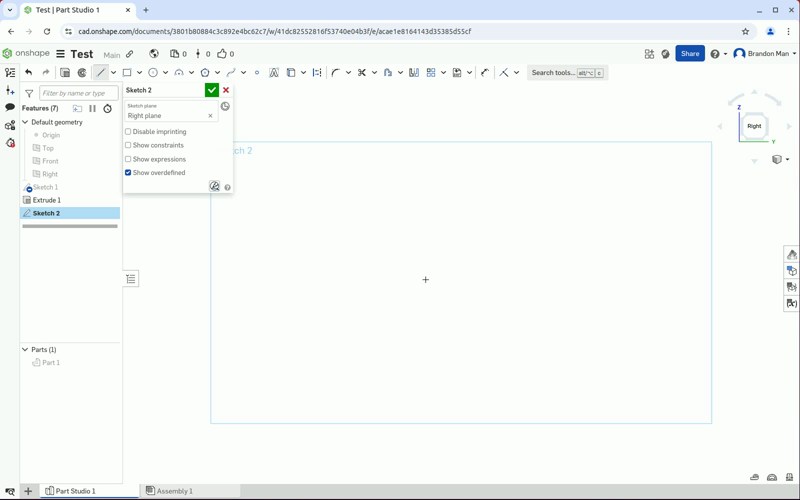
click(425, 279)
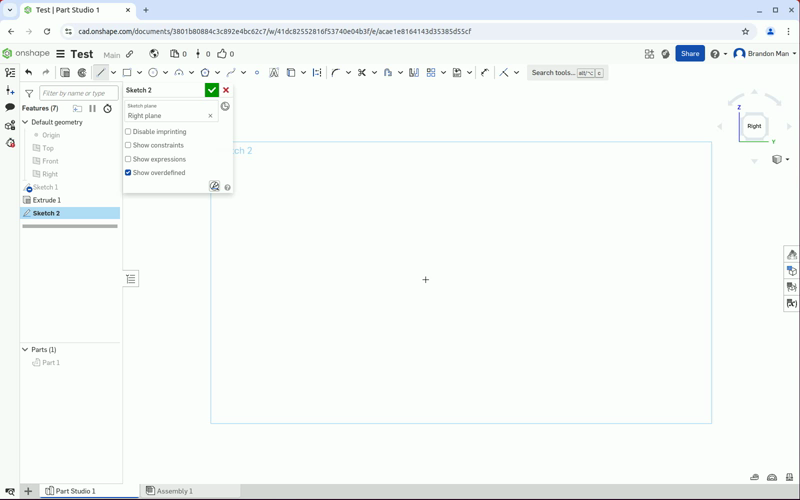
key_up(shift)
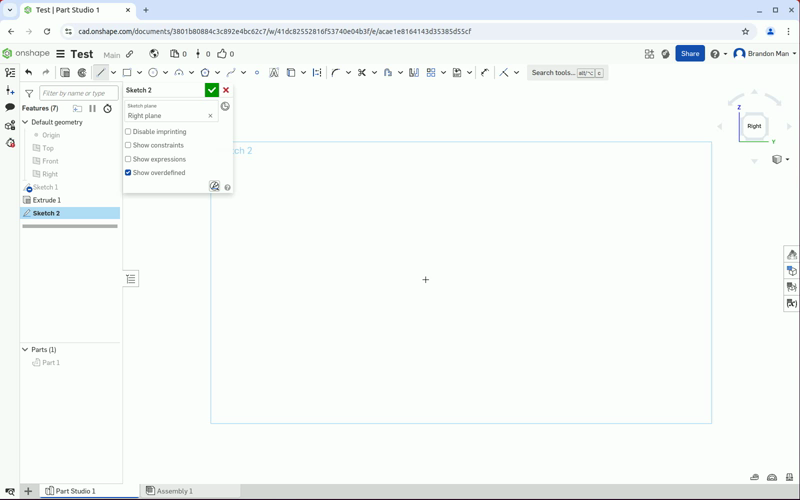
key_down(shift)
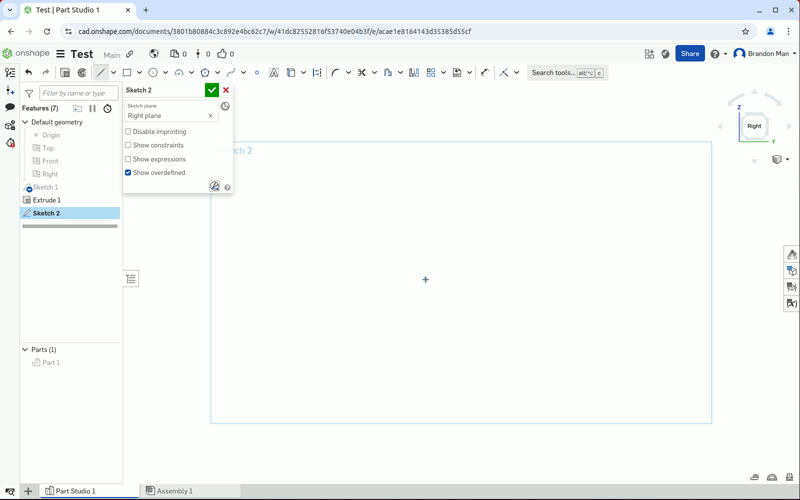
mouse_move(455, 279)
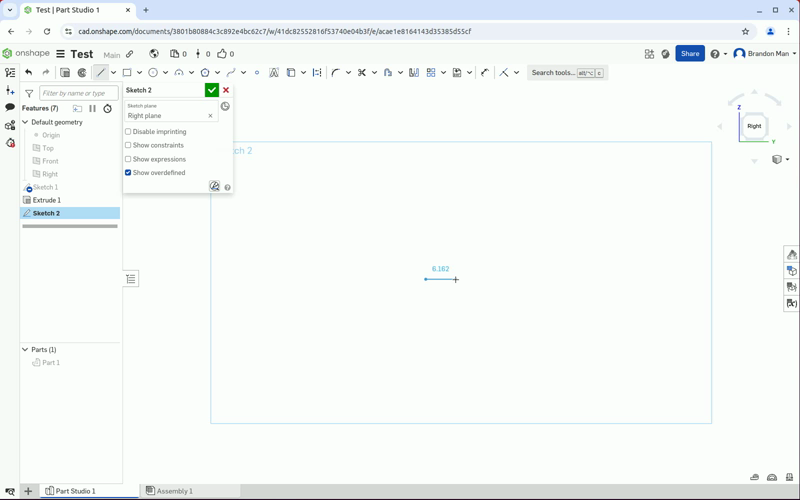
mouse_move(437, 279)
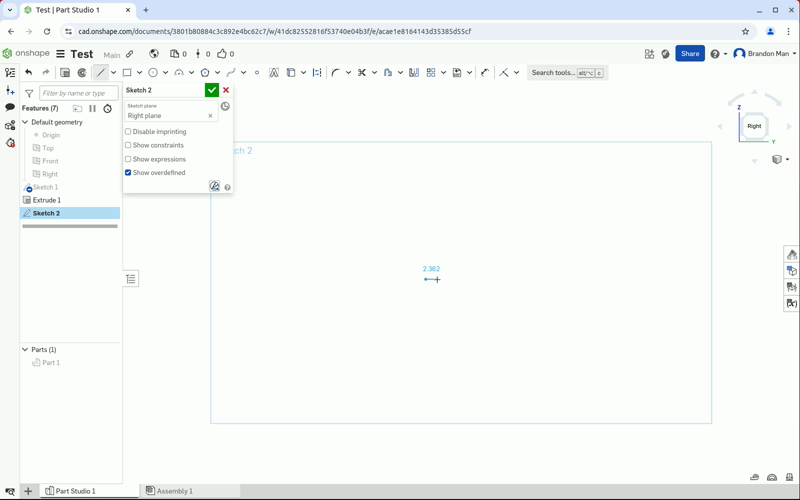
click(437, 279)
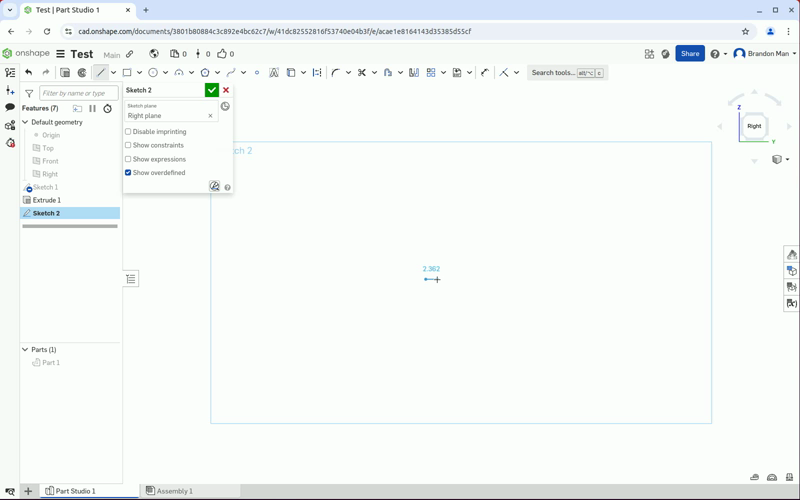
key_up(shift)
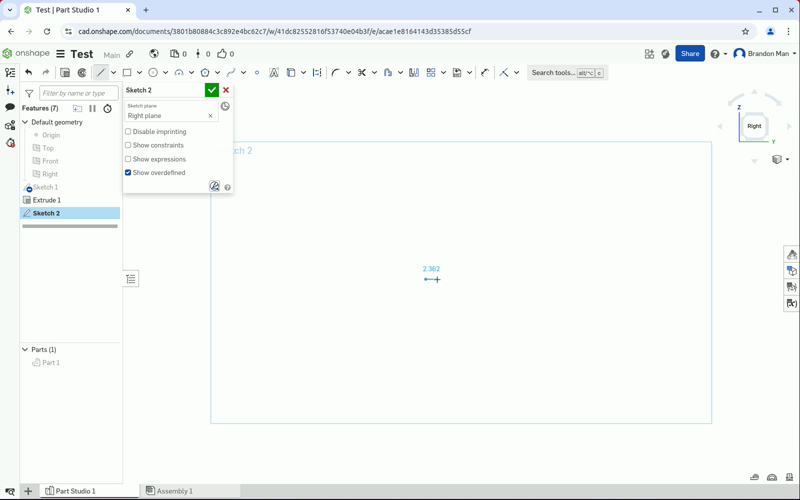
key_down(shift)
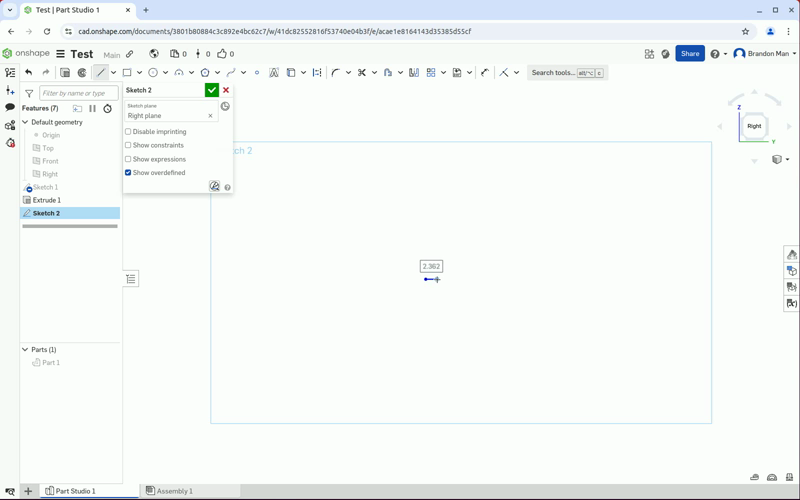
mouse_move(467, 279)
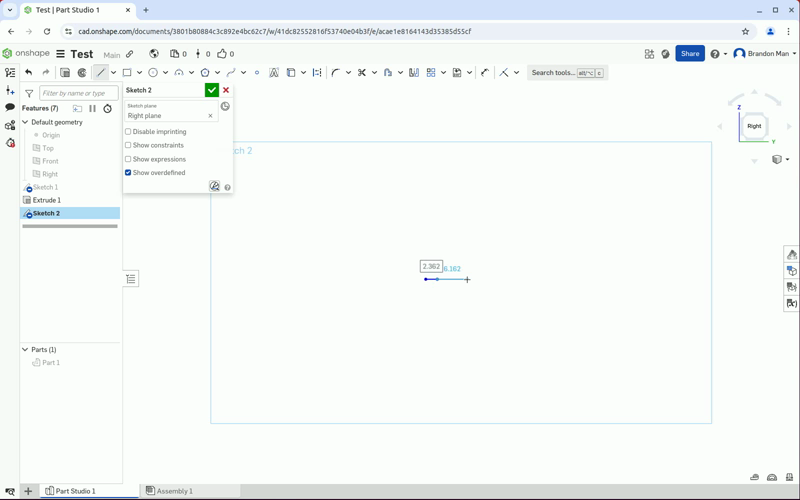
mouse_move(437, 272)
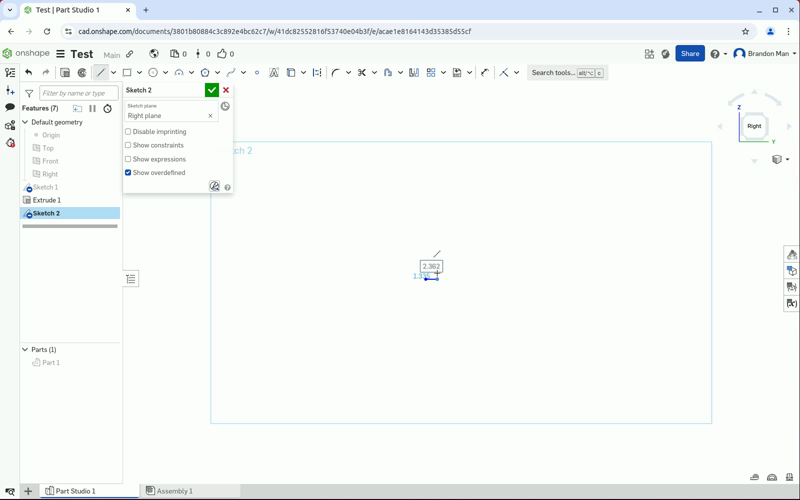
scroll(6)
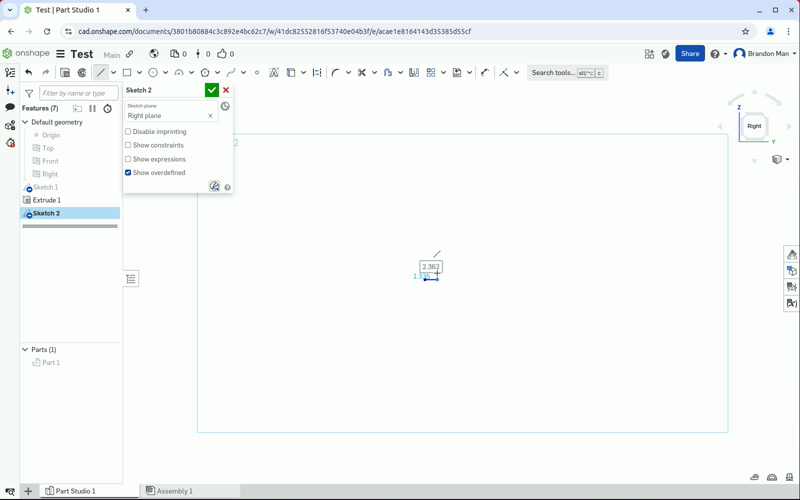
scroll(6)
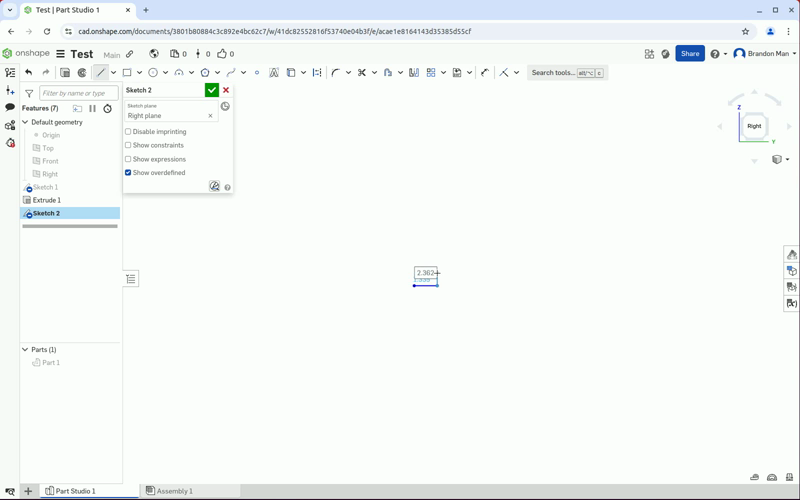
scroll(6)
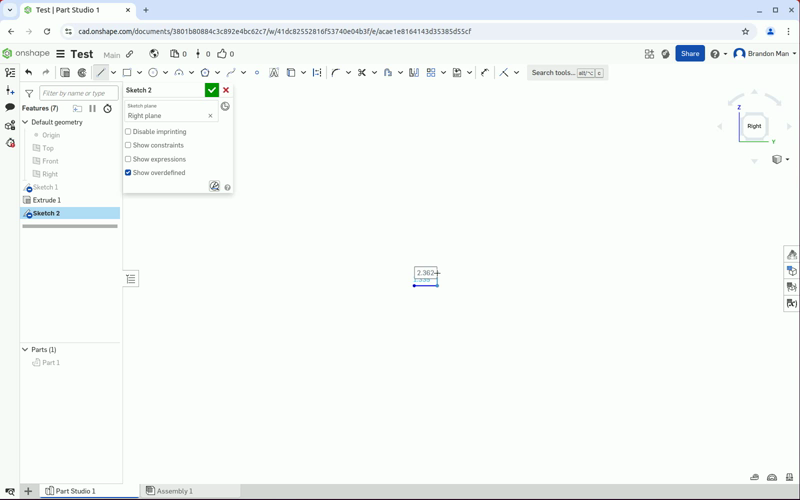
scroll(6)
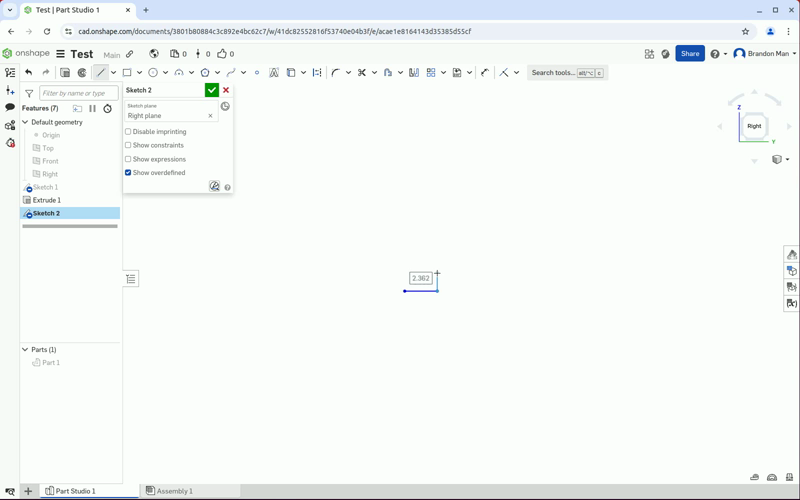
scroll(6)
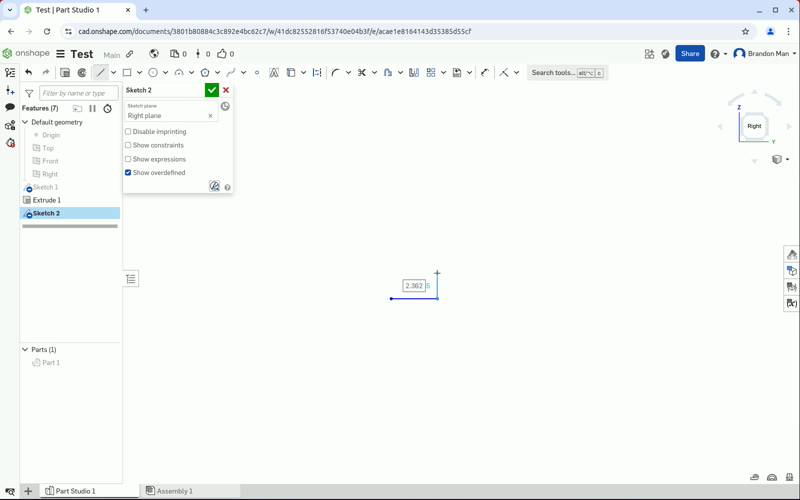
scroll(6)
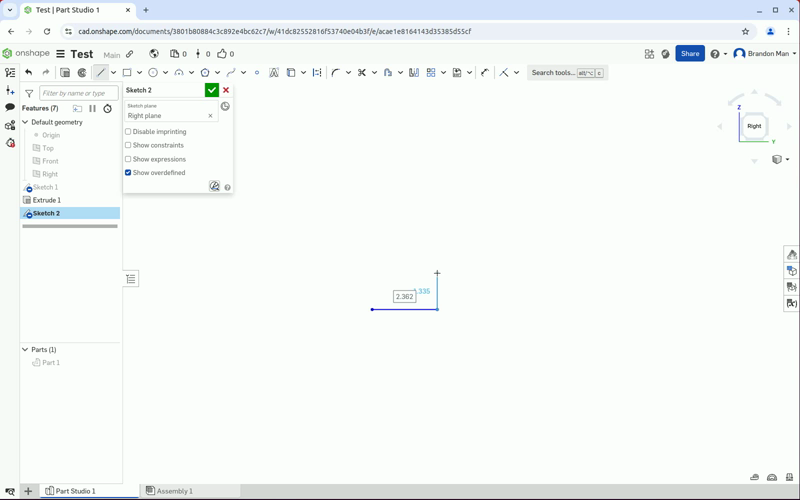
scroll(6)
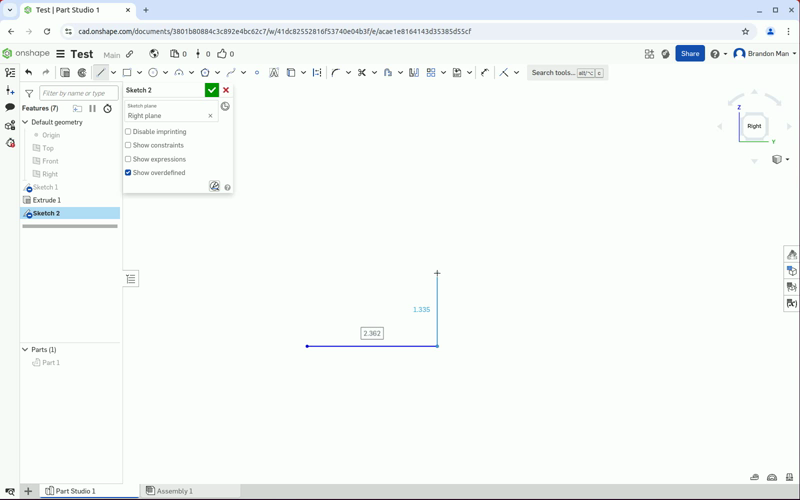
click(437, 272)
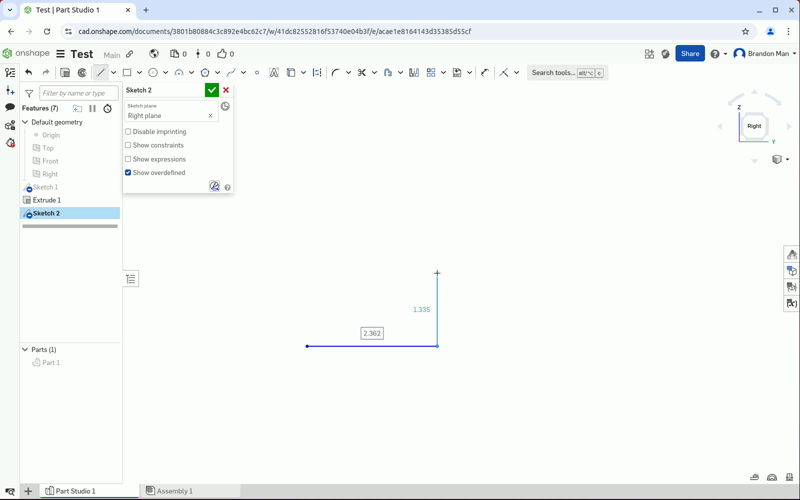
scroll(-6)
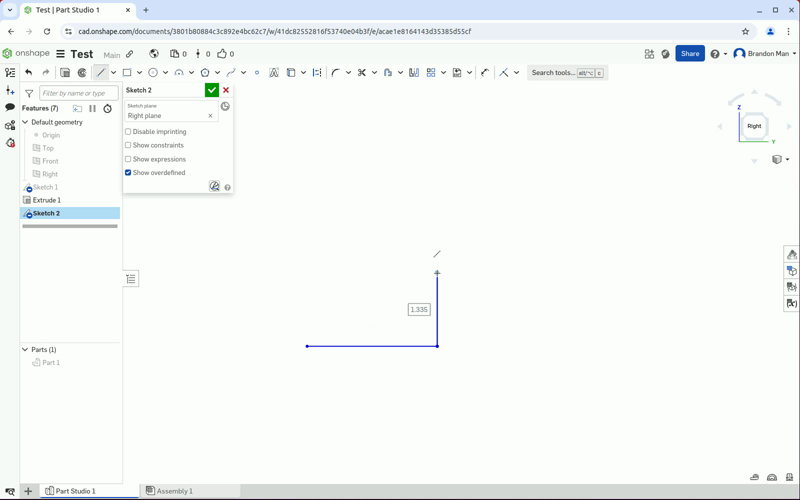
scroll(-6)
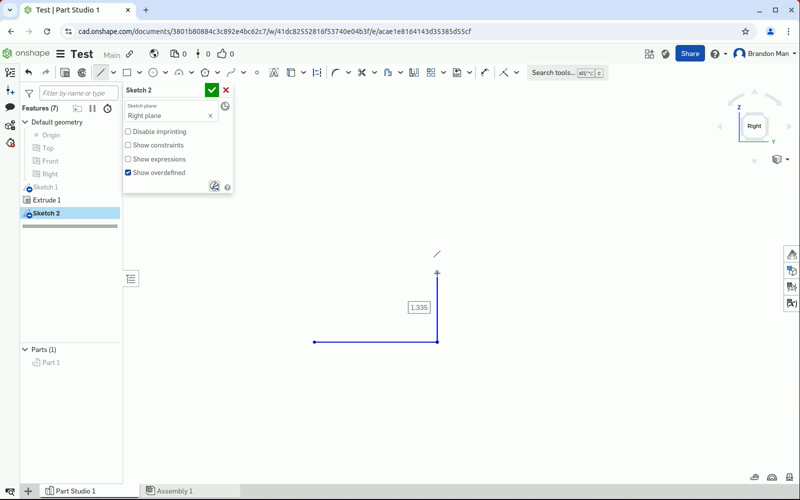
scroll(-6)
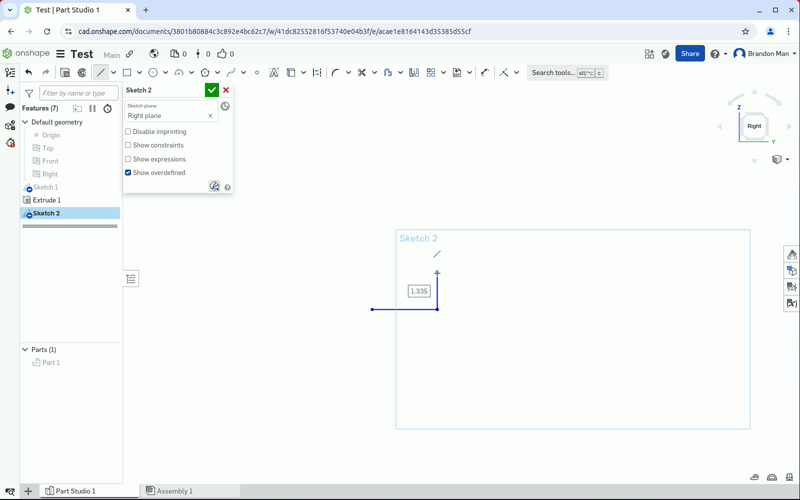
scroll(-6)
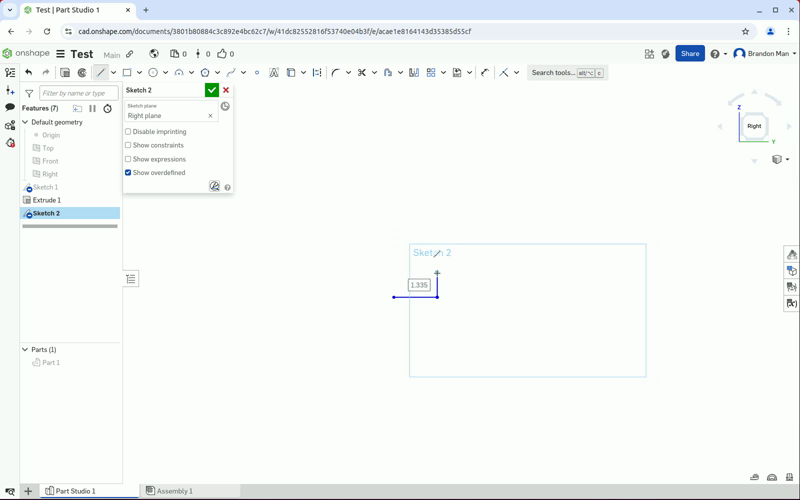
scroll(-6)
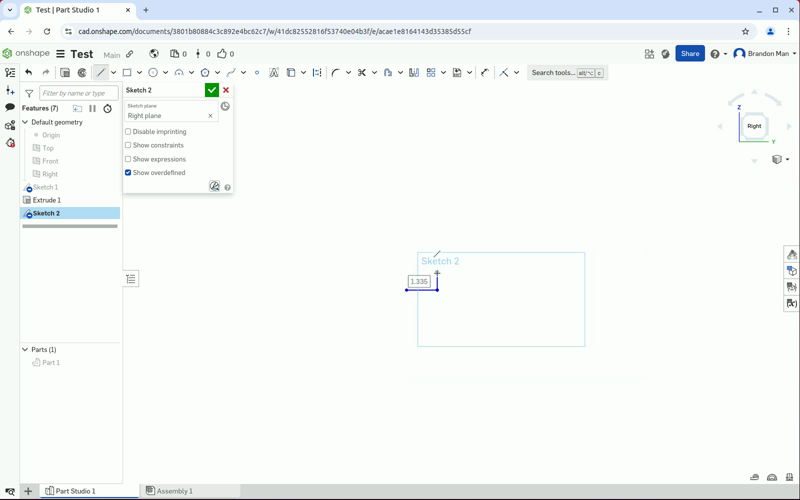
scroll(-6)
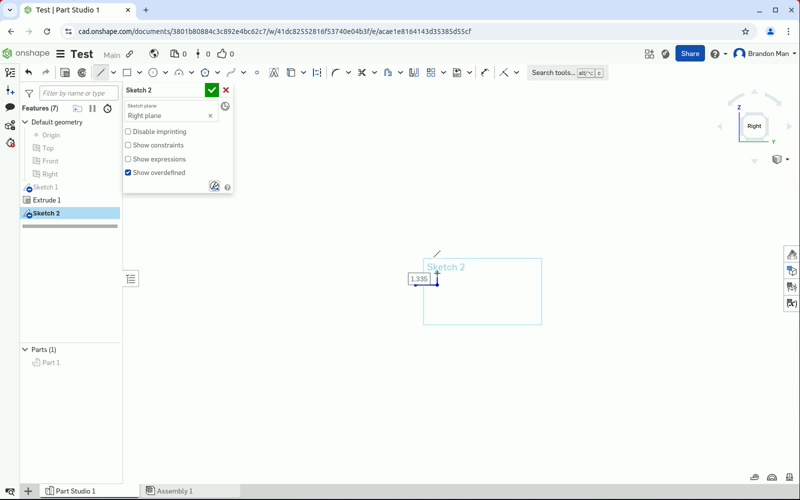
scroll(-6)
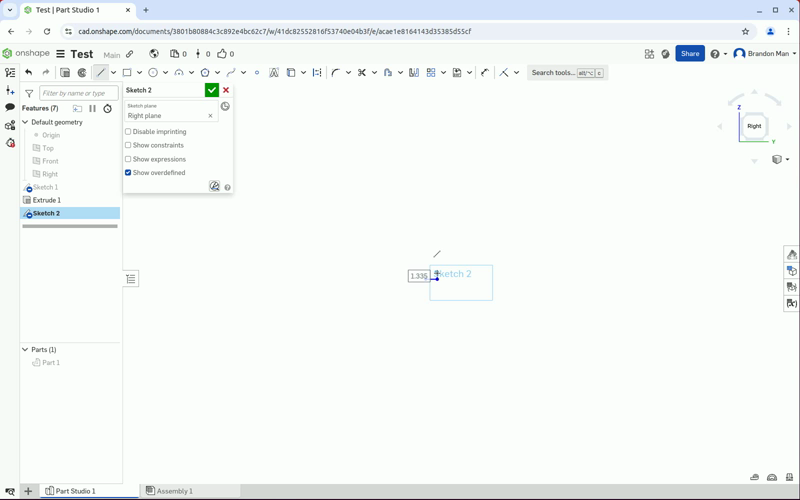
key_up(shift)
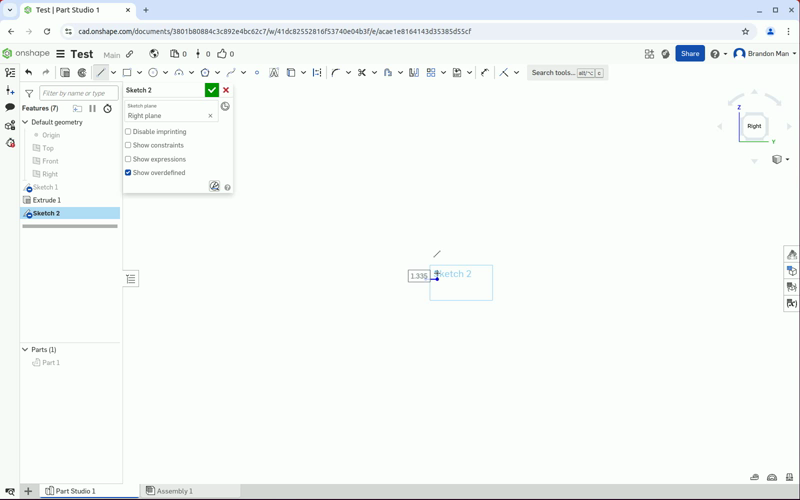
key_down(shift)
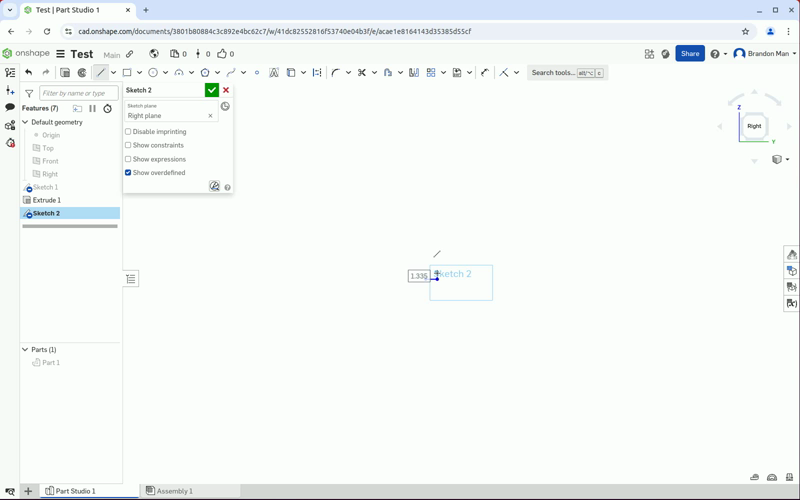
mouse_move(467, 272)
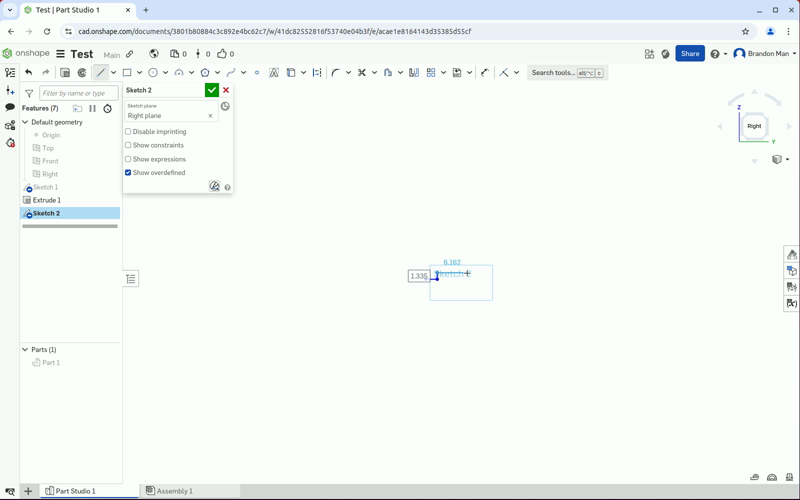
mouse_move(425, 272)
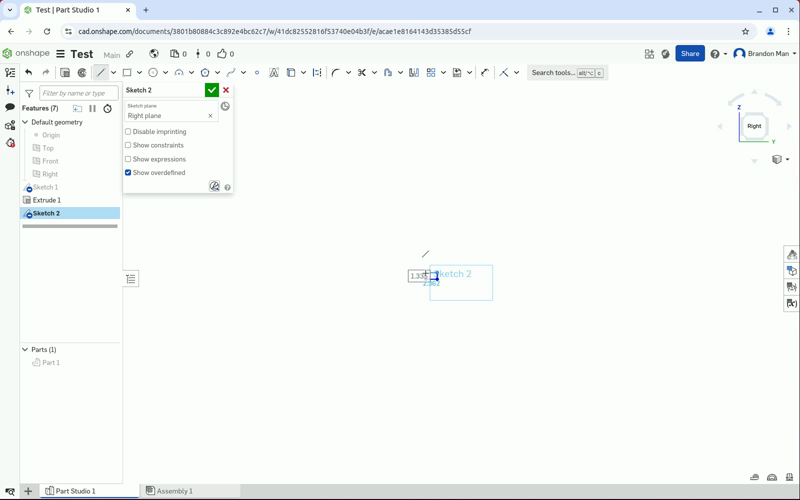
click(425, 272)
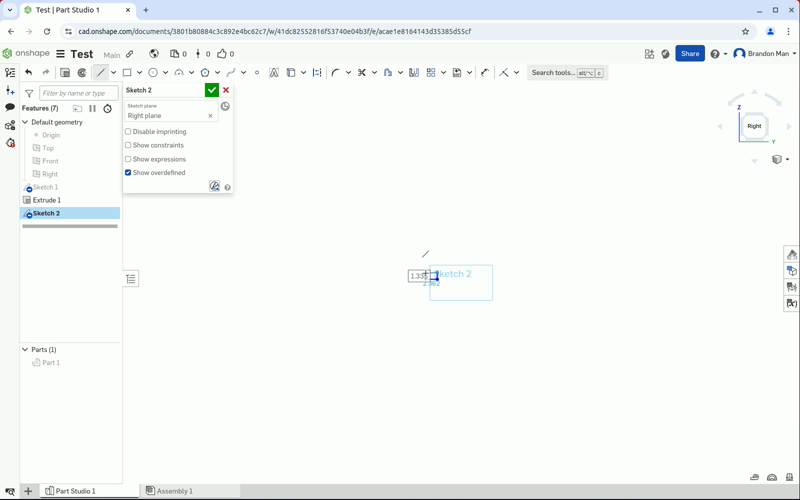
key_up(shift)
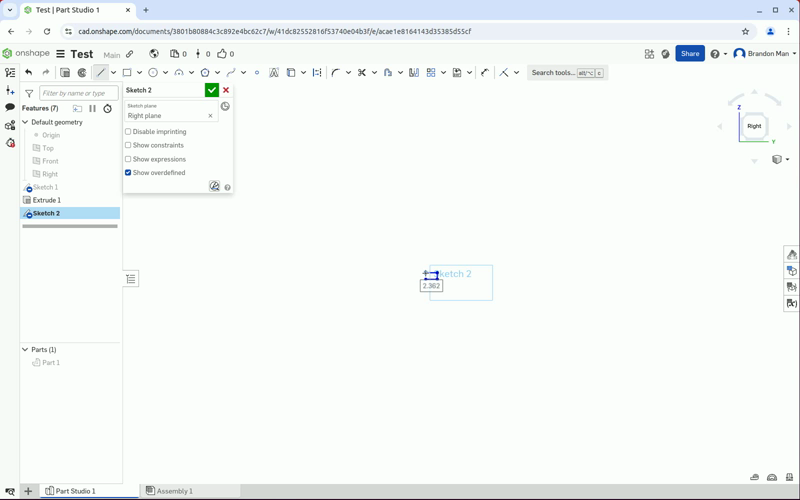
mouse_move(455, 272)
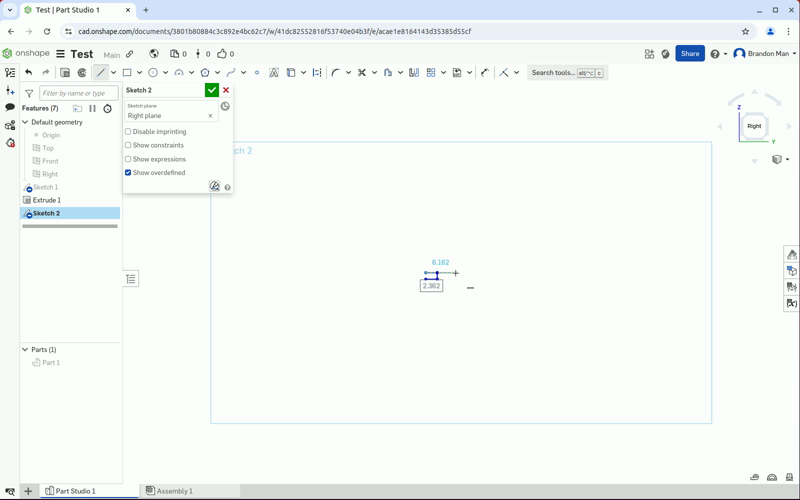
key_down(shift)
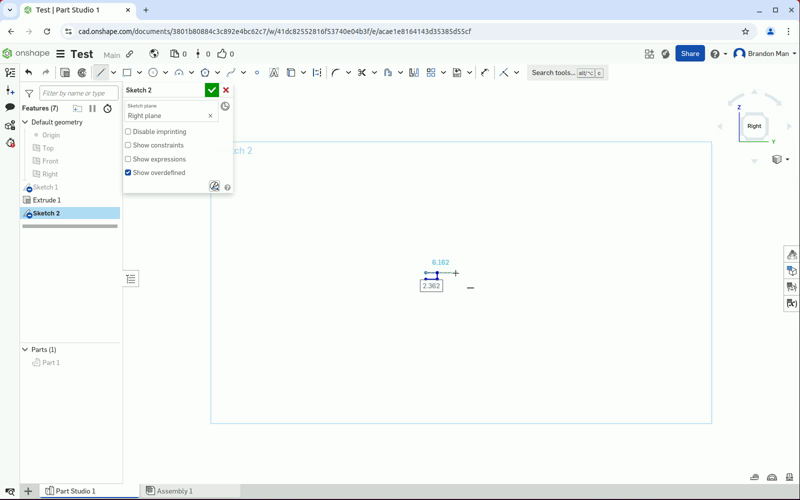
mouse_move(425, 279)
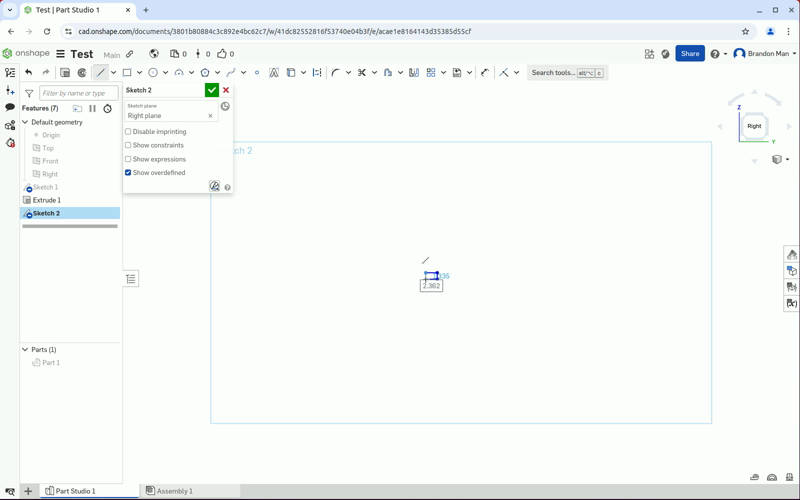
scroll(6)
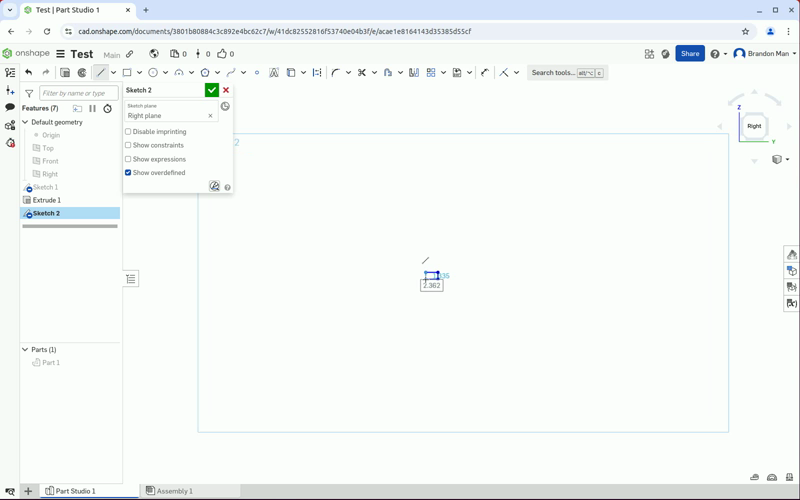
scroll(6)
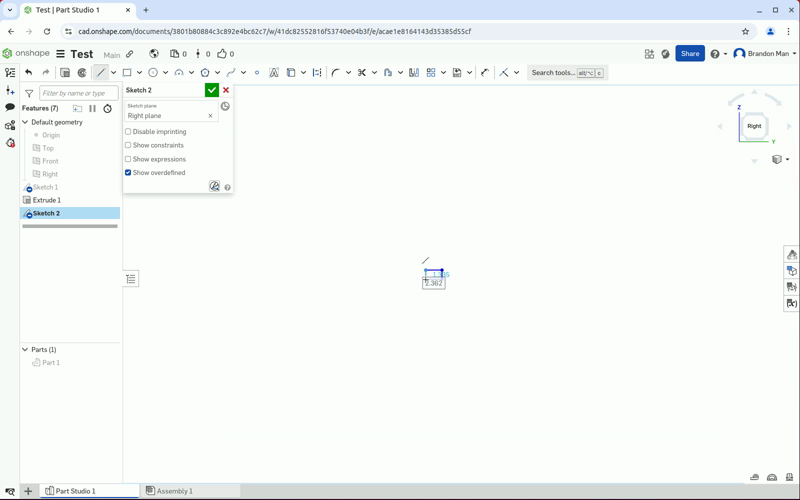
scroll(6)
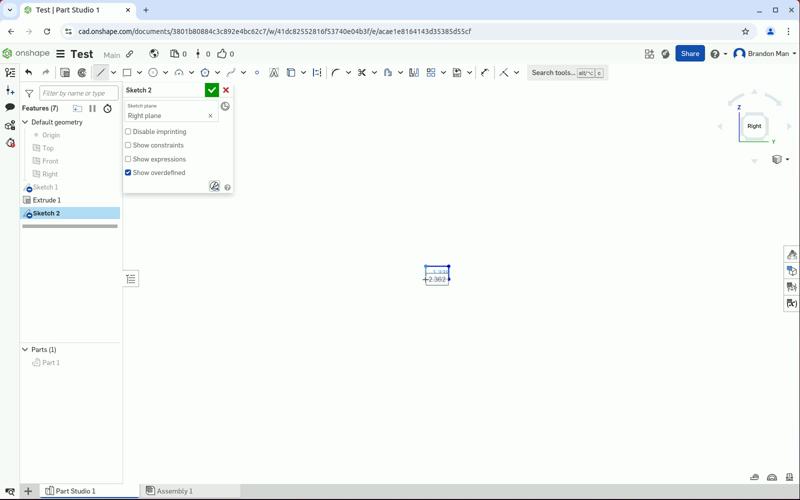
scroll(6)
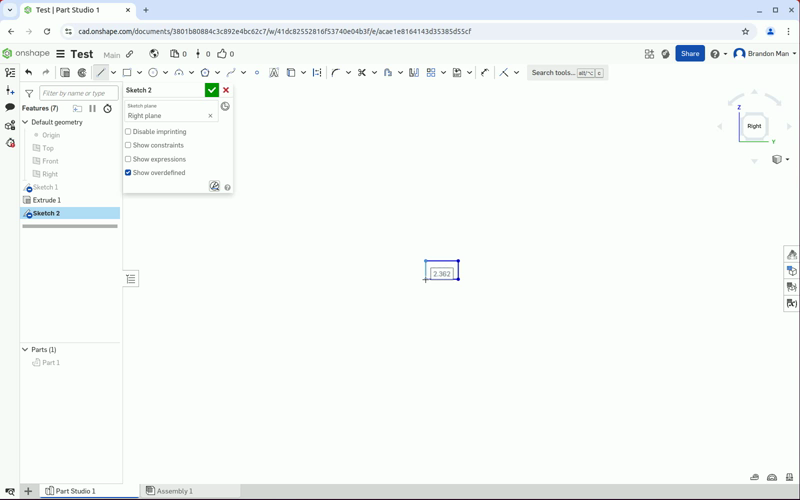
scroll(6)
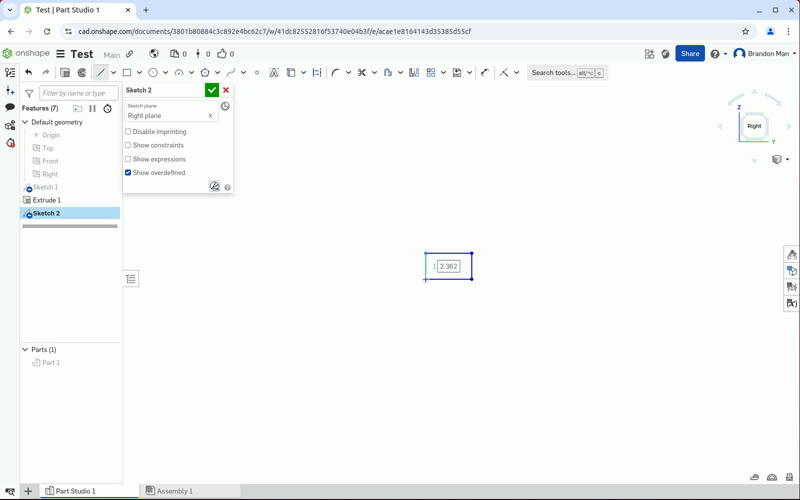
scroll(6)
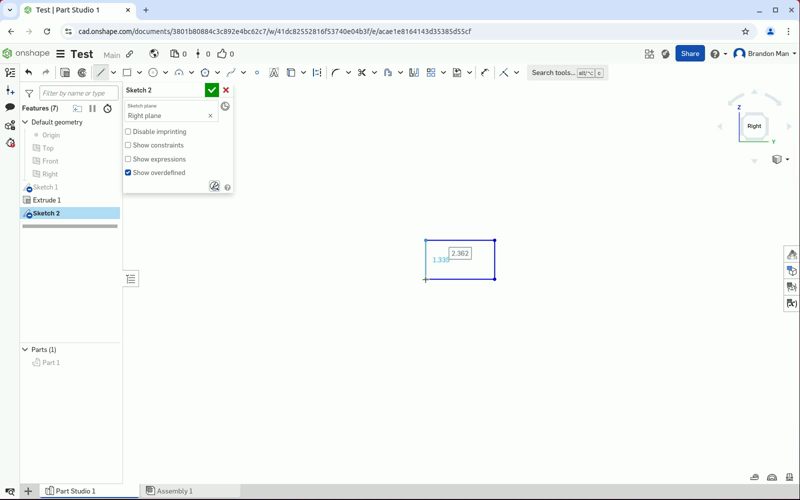
scroll(6)
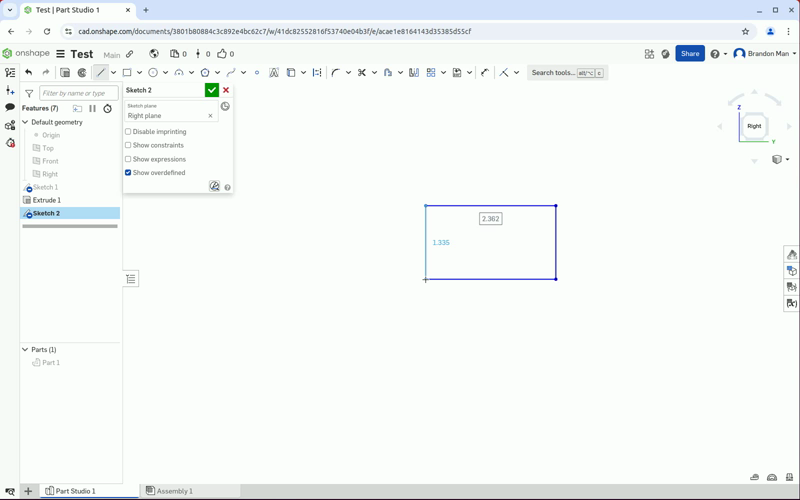
key_up(shift)
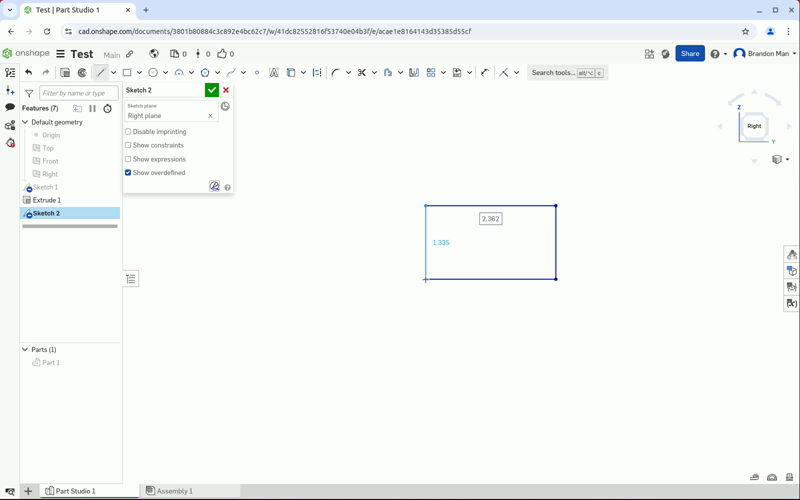
click(425, 279)
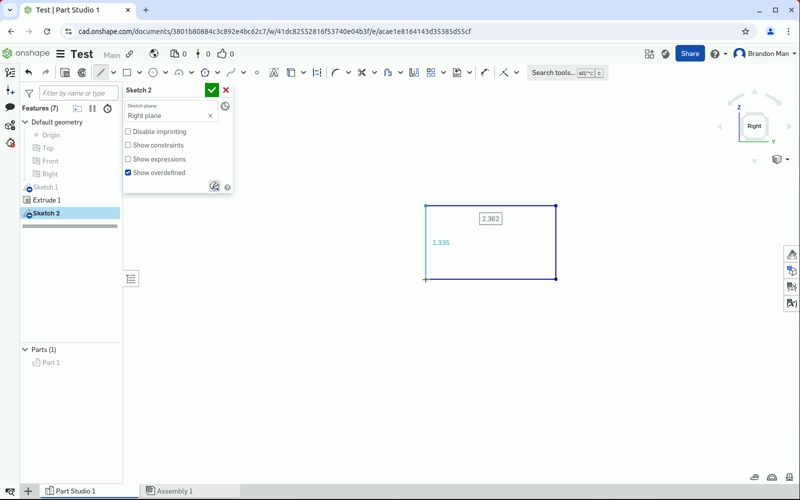
scroll(-6)
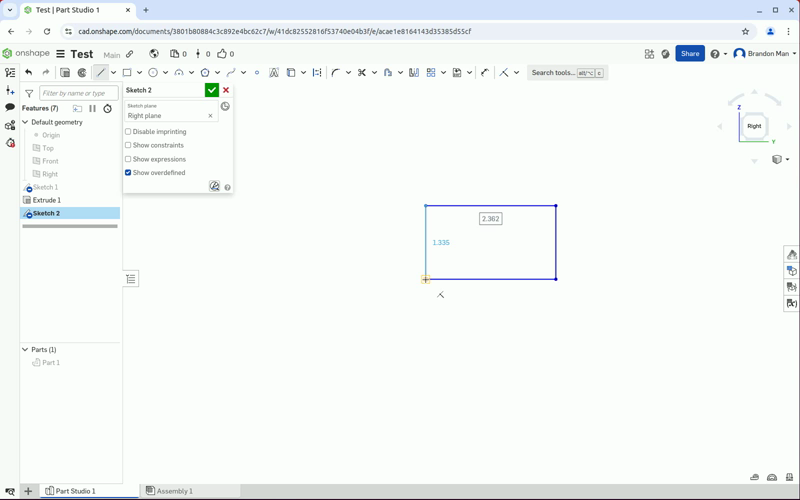
scroll(-6)
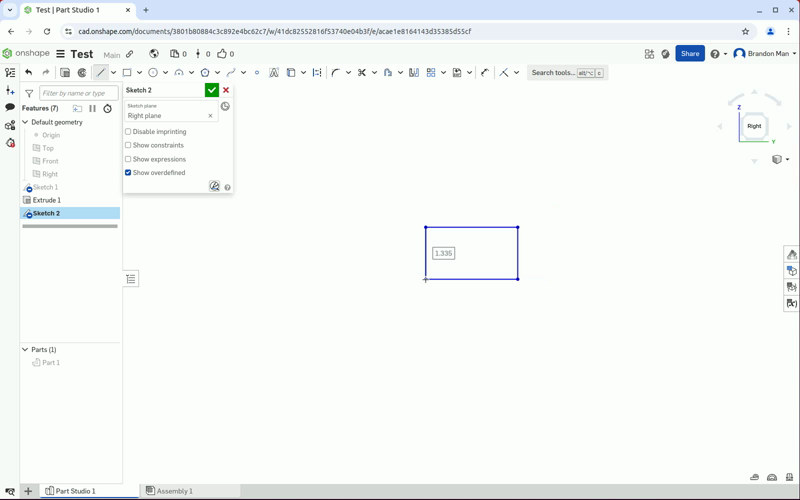
scroll(-6)
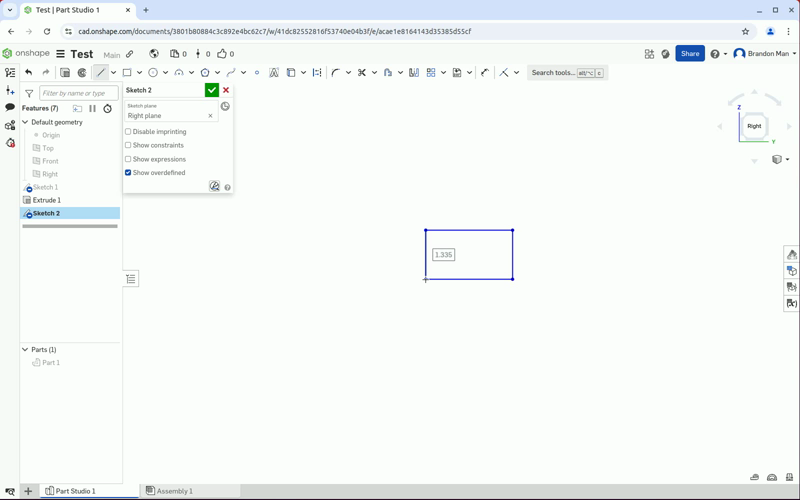
scroll(-6)
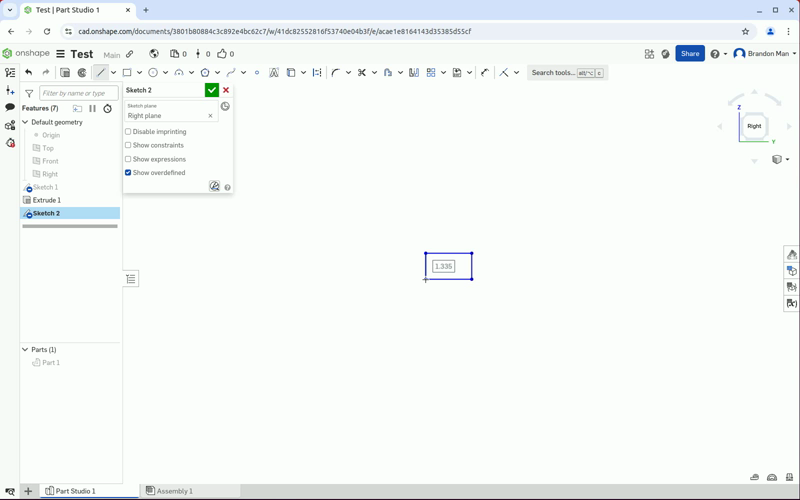
scroll(-6)
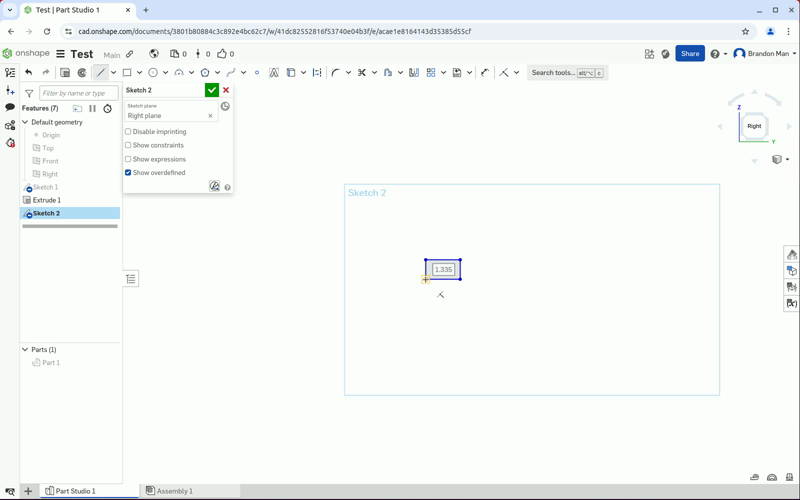
scroll(-6)
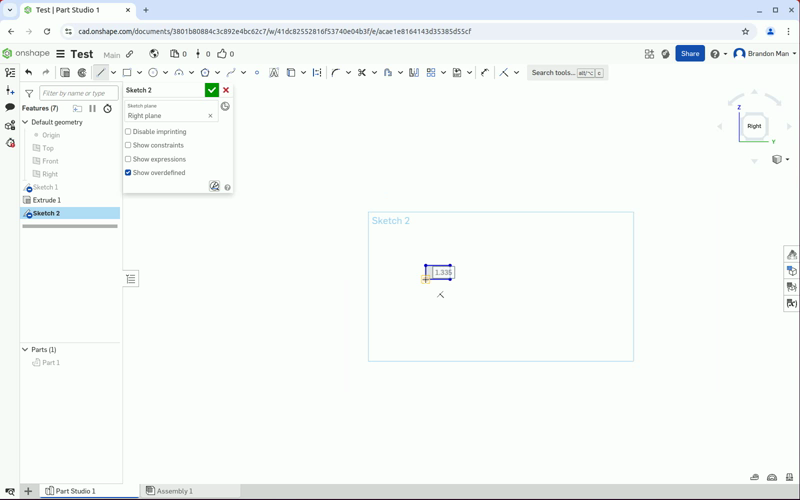
scroll(-6)
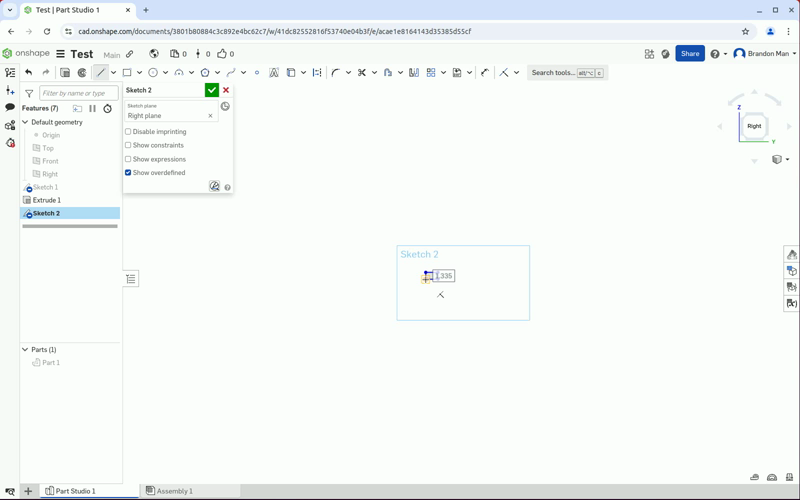
key(esc)
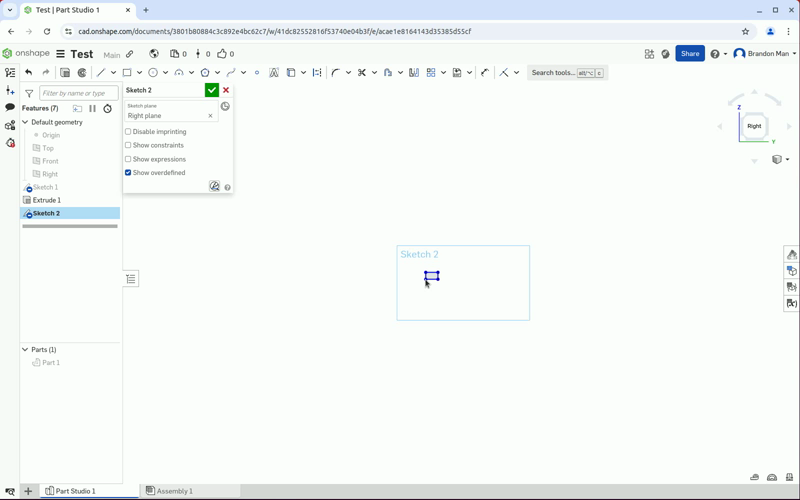
mouse_move(435, 277)
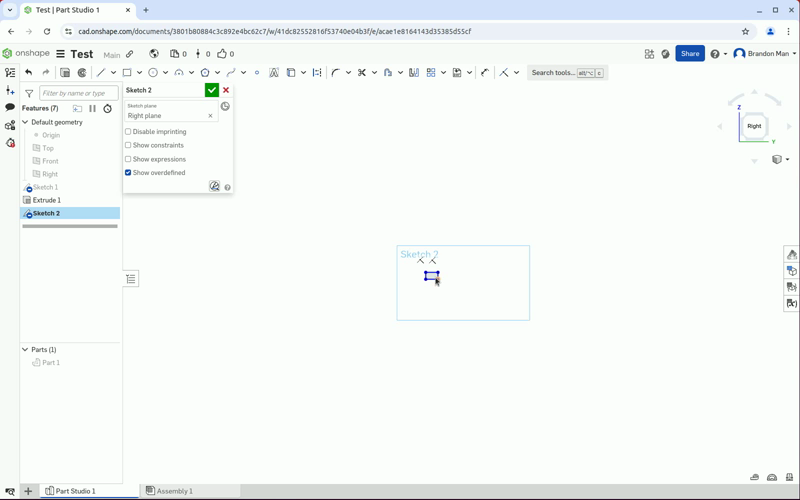
scroll(6)
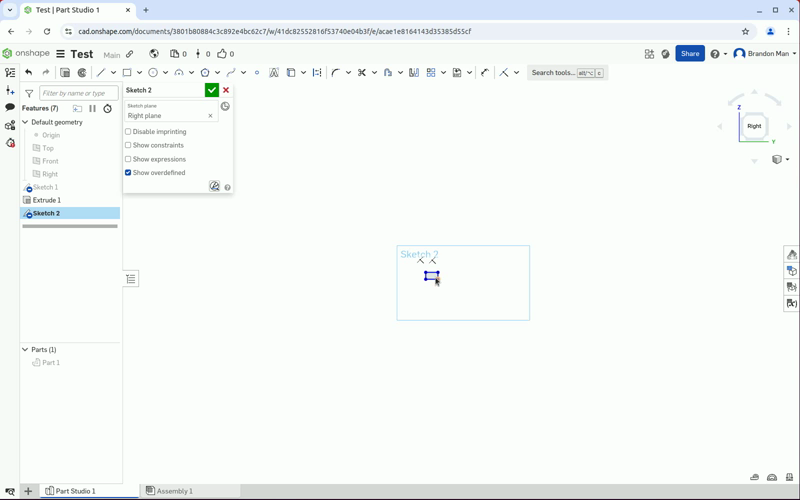
scroll(6)
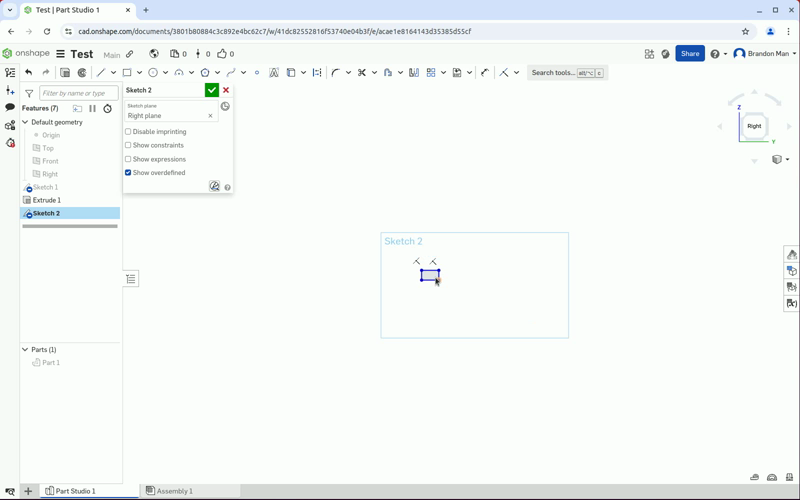
scroll(6)
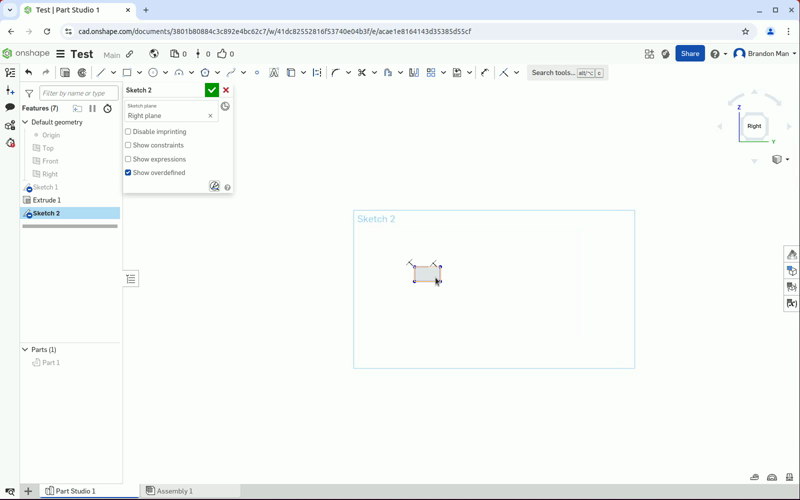
scroll(6)
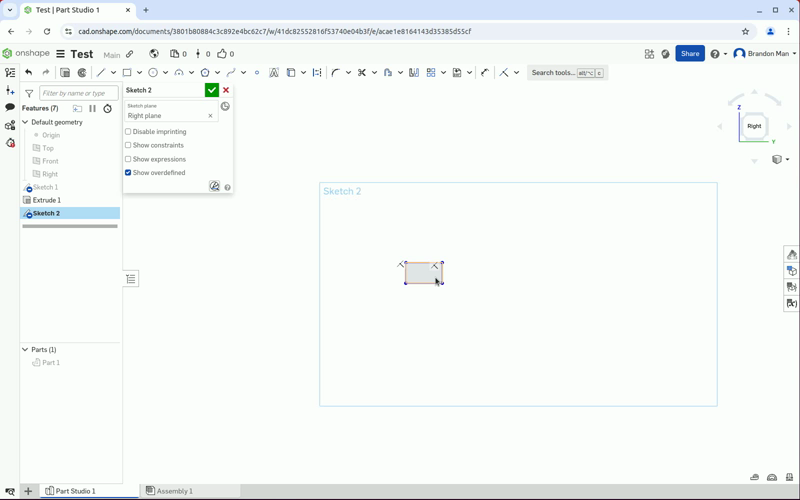
scroll(6)
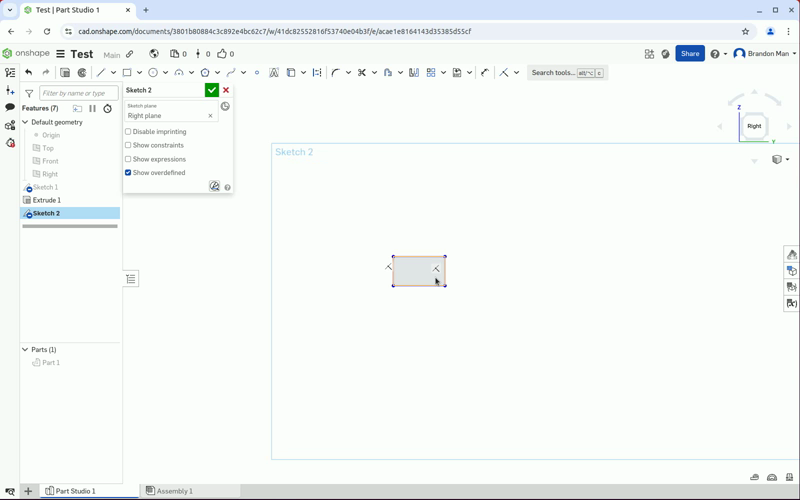
scroll(6)
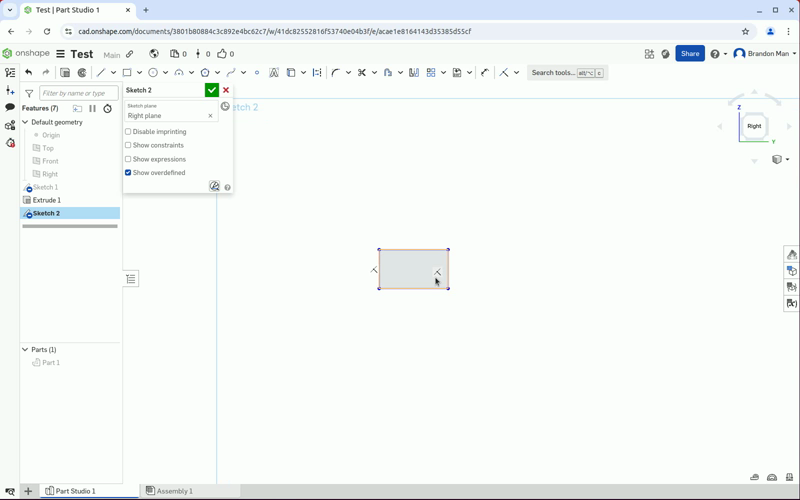
scroll(6)
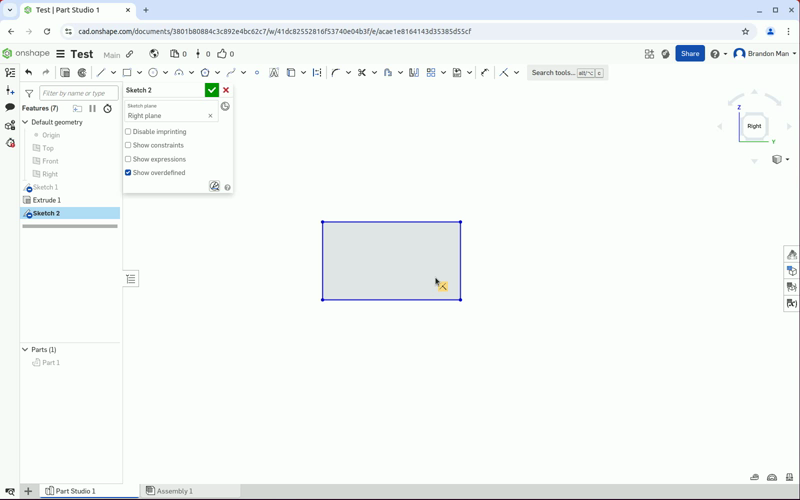
click(435, 277)
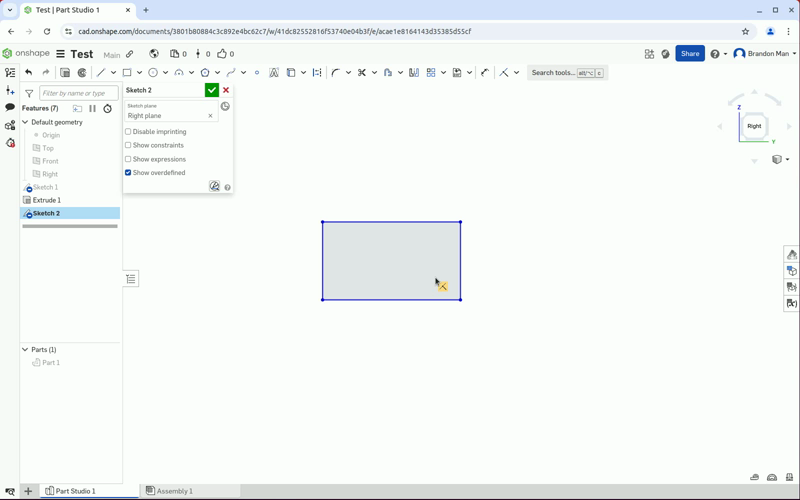
scroll(-6)
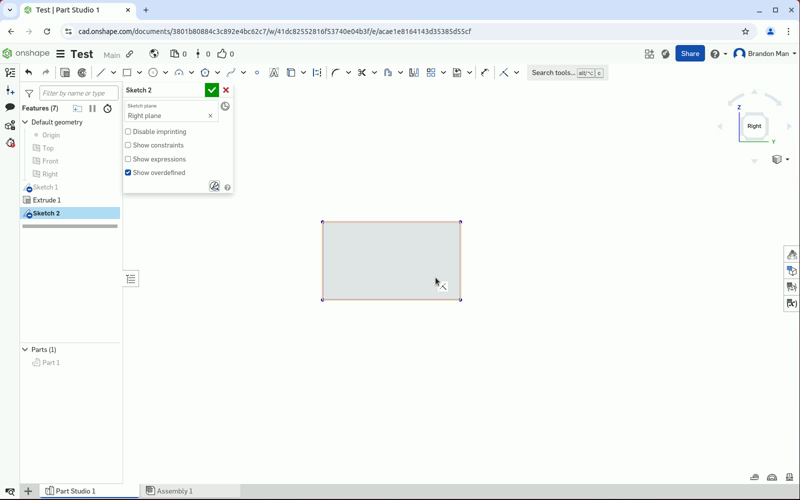
scroll(-6)
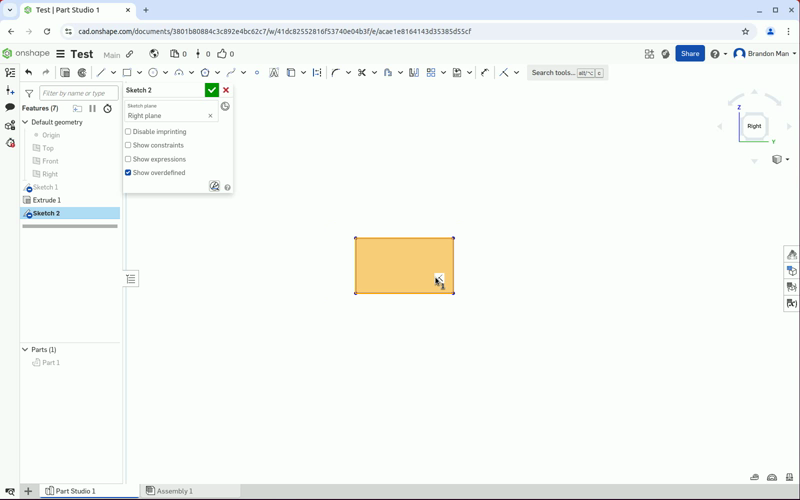
scroll(-6)
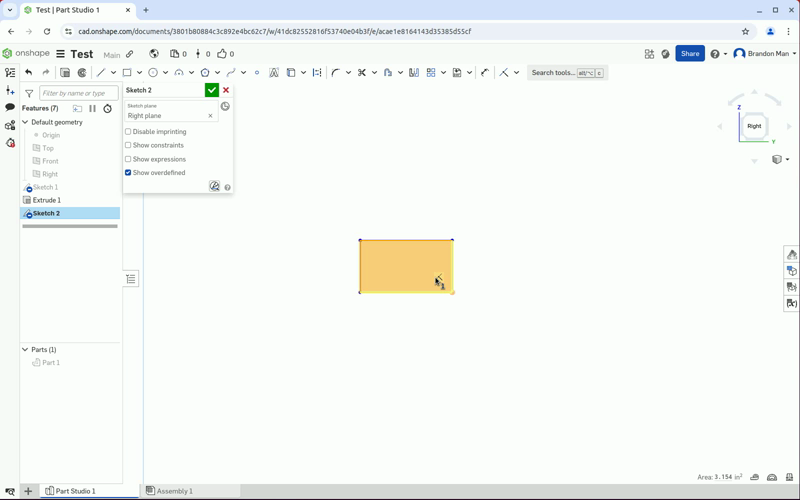
scroll(-6)
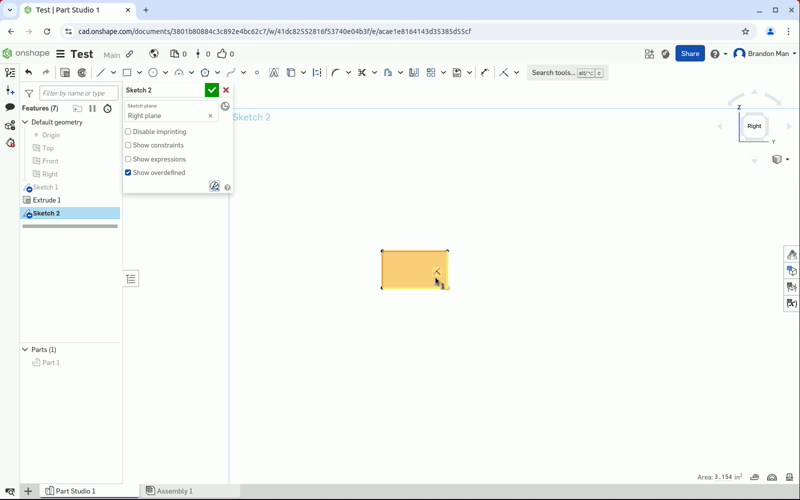
scroll(-6)
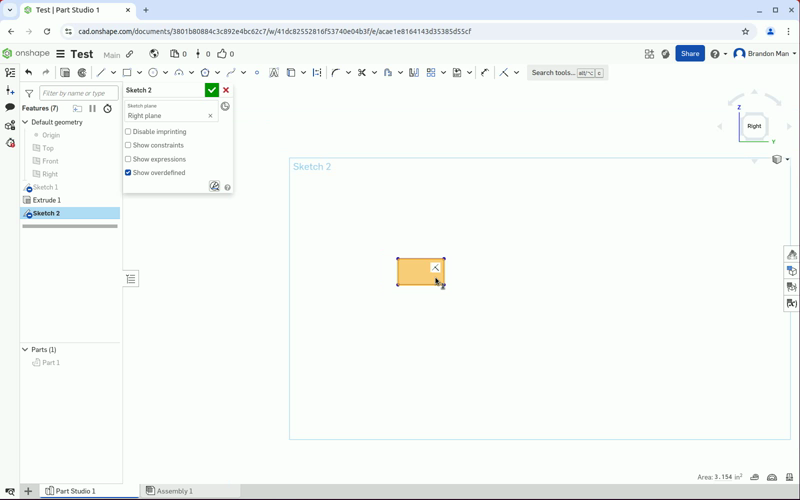
scroll(-6)
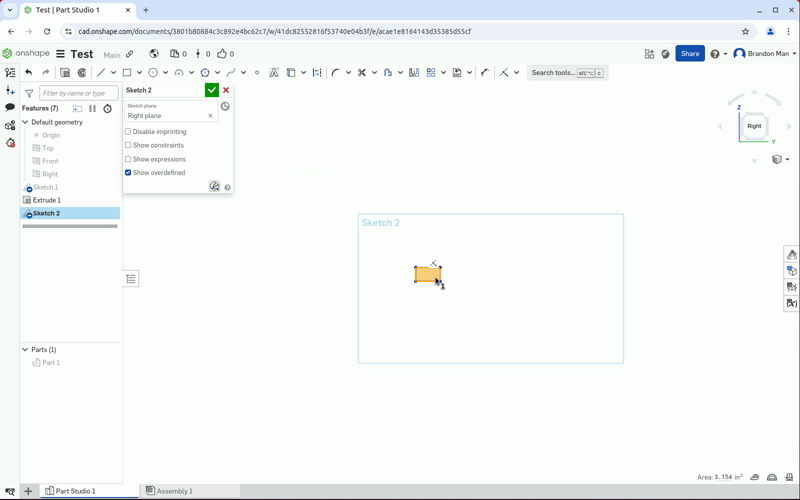
scroll(-6)
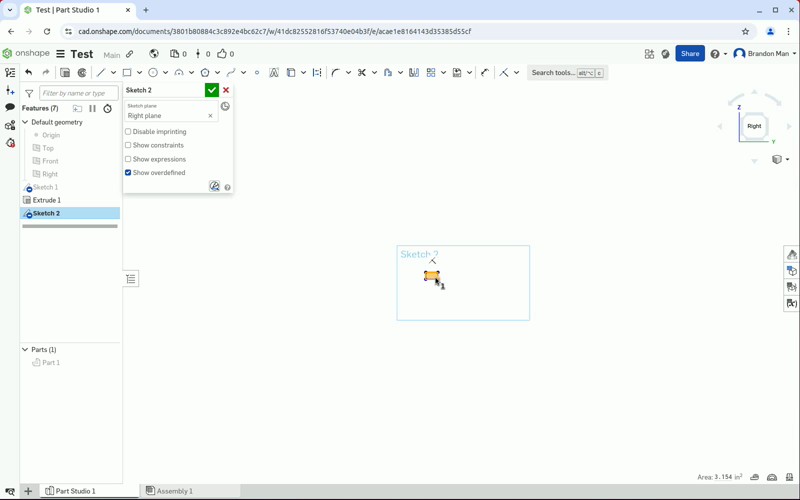
mouse_move(73, 352)
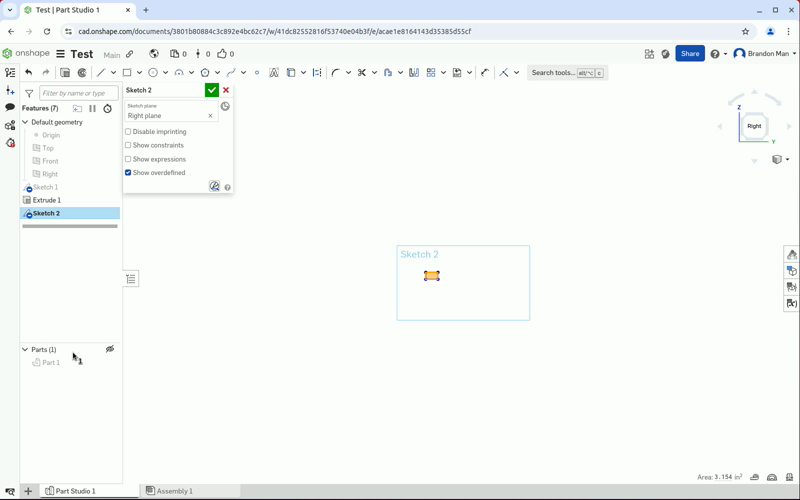
key(shift+y)
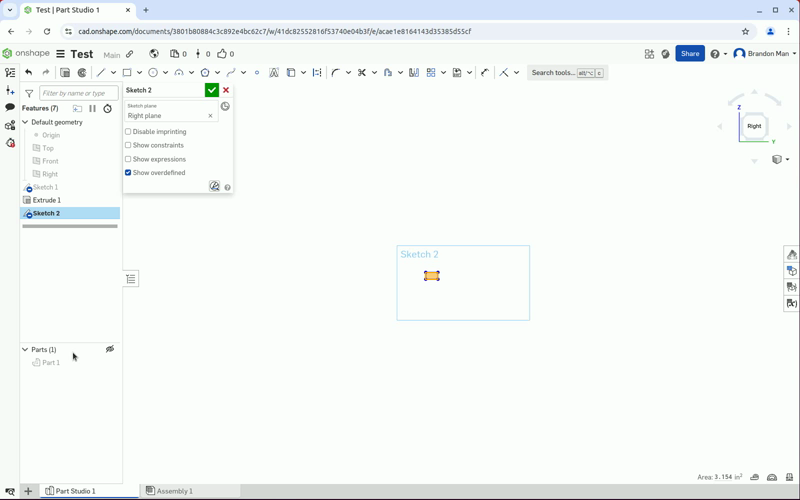
key(shift+e)
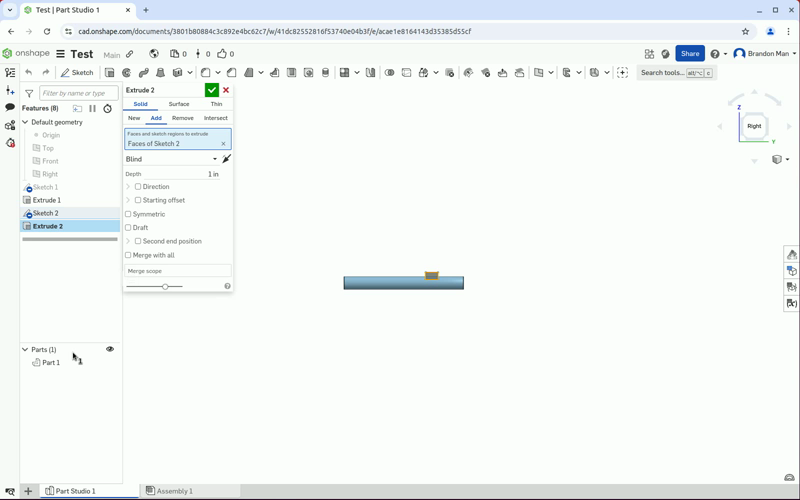
mouse_move(143, 106)
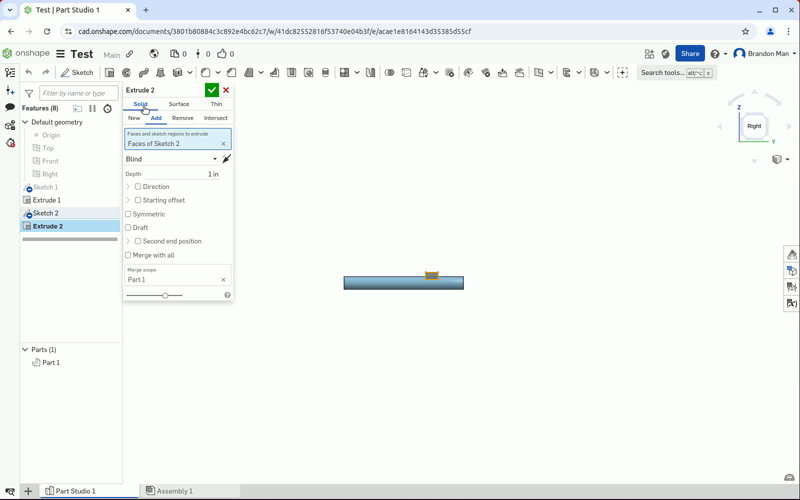
click(143, 106)
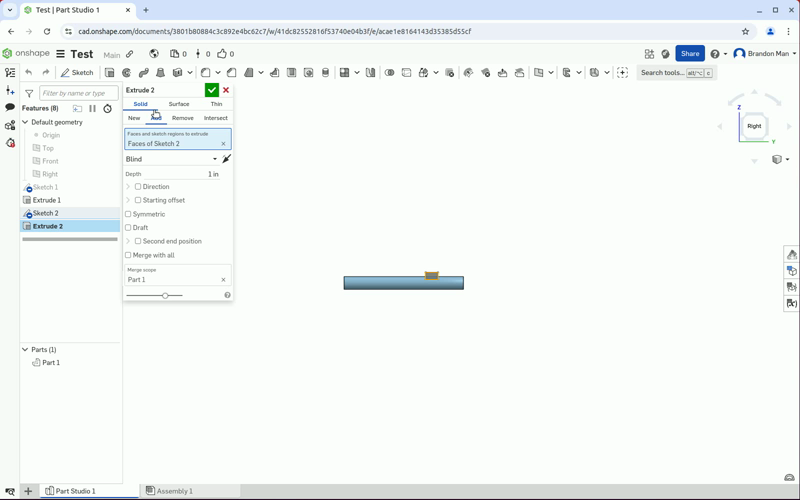
mouse_move(186, 120)
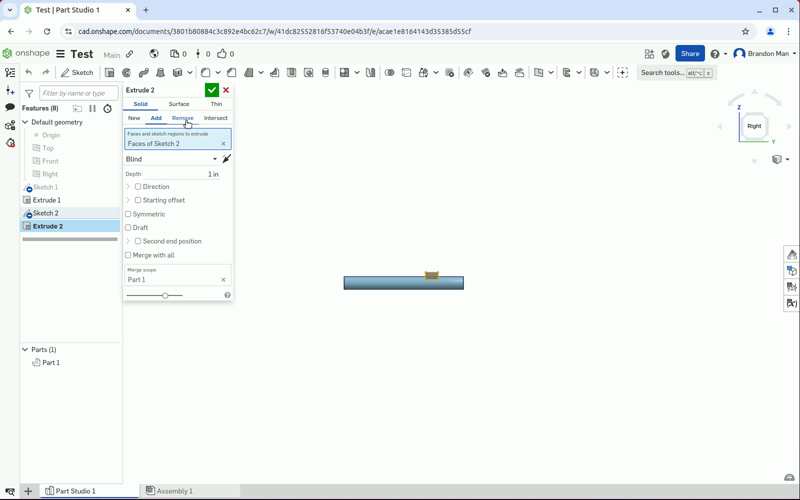
click(186, 120)
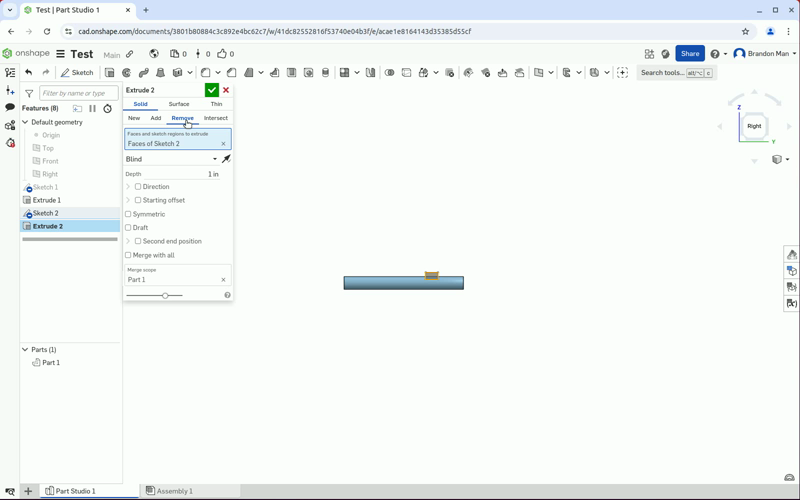
key(tab, 4)
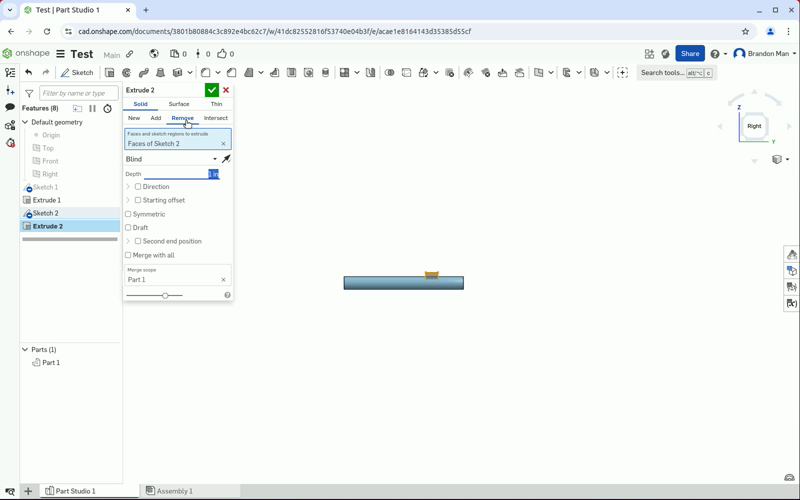
text(-3.129)
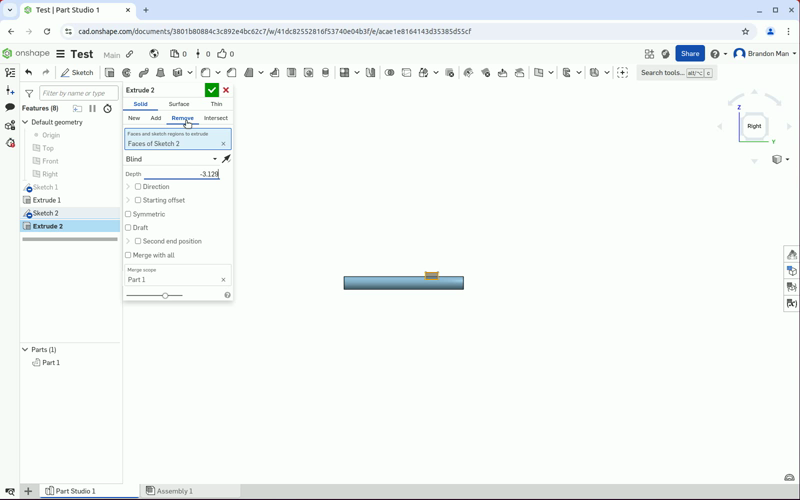
key(tab, 6)
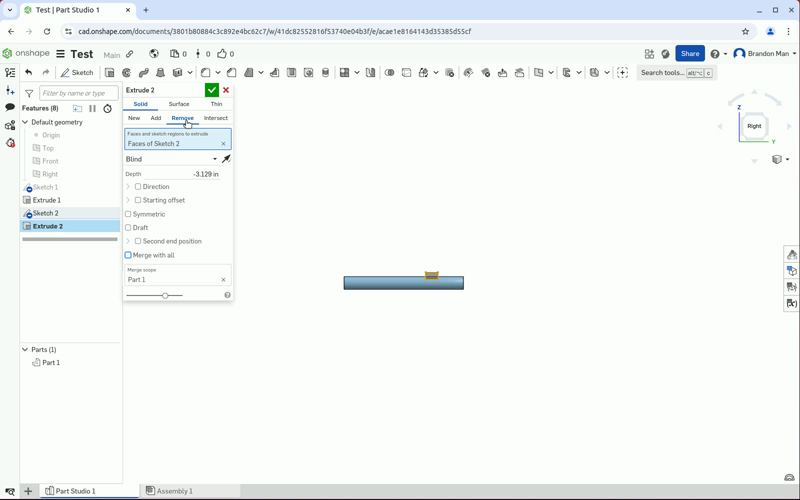
key(space)
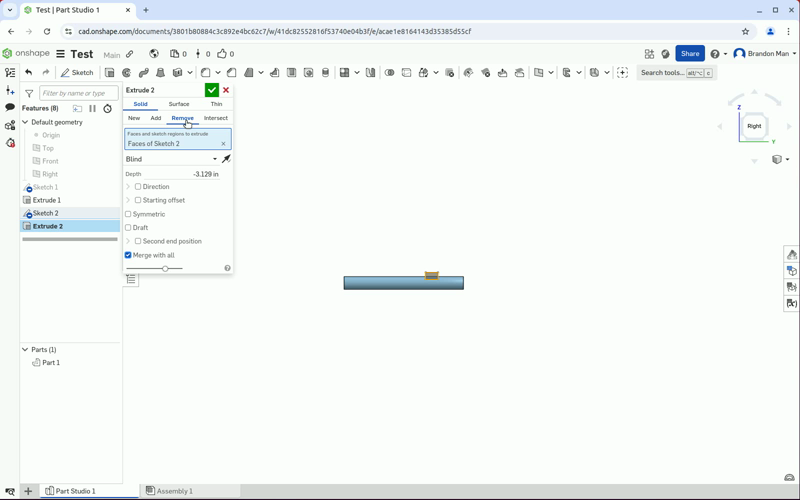
key(enter)
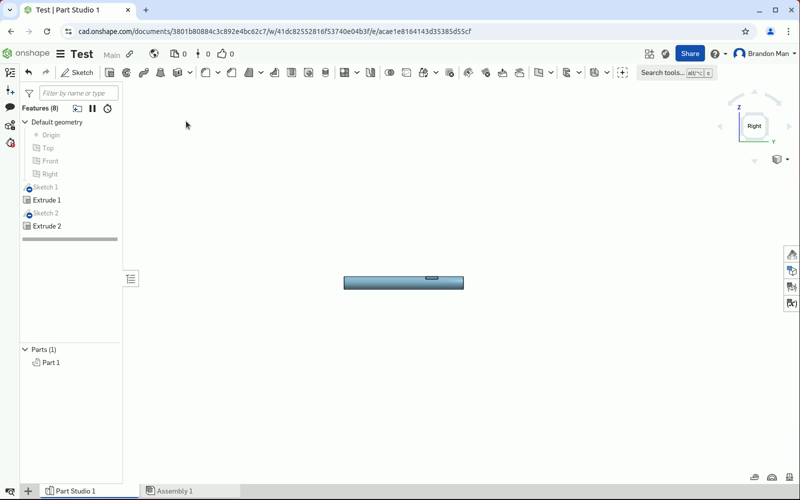
key(shift+h)
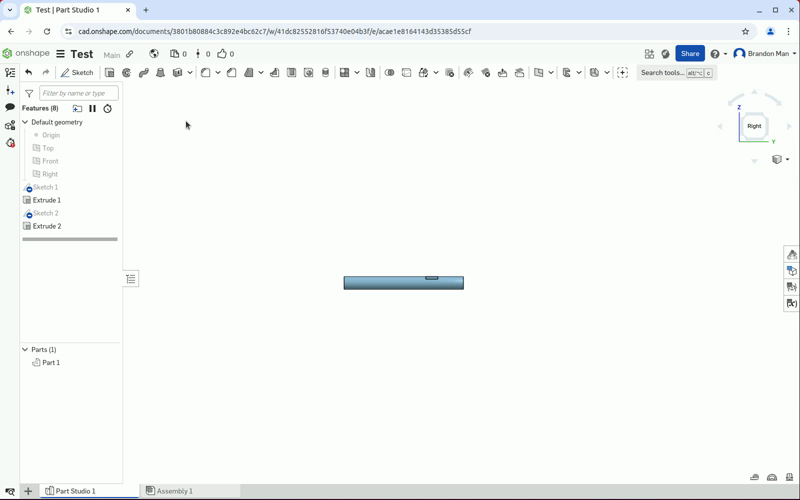
key(shift+h)
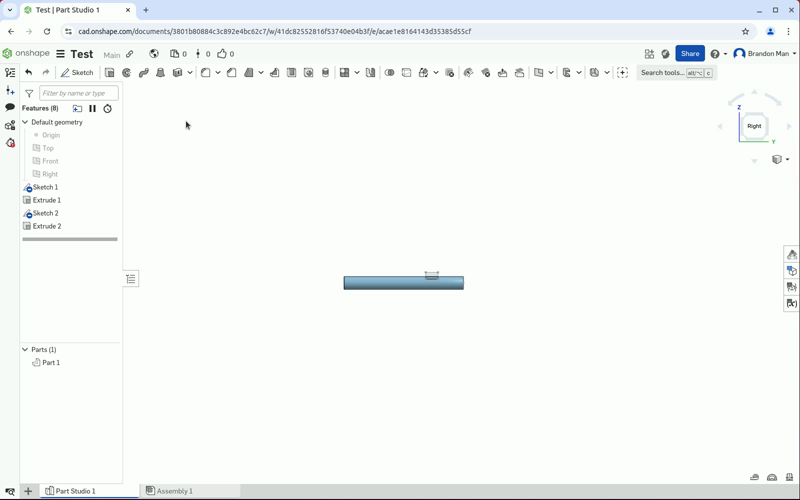
key(shift+7)
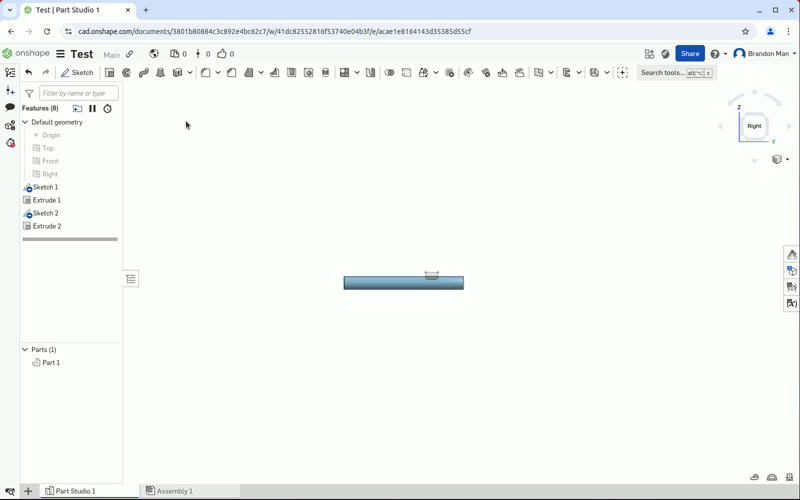
key(right, 2)
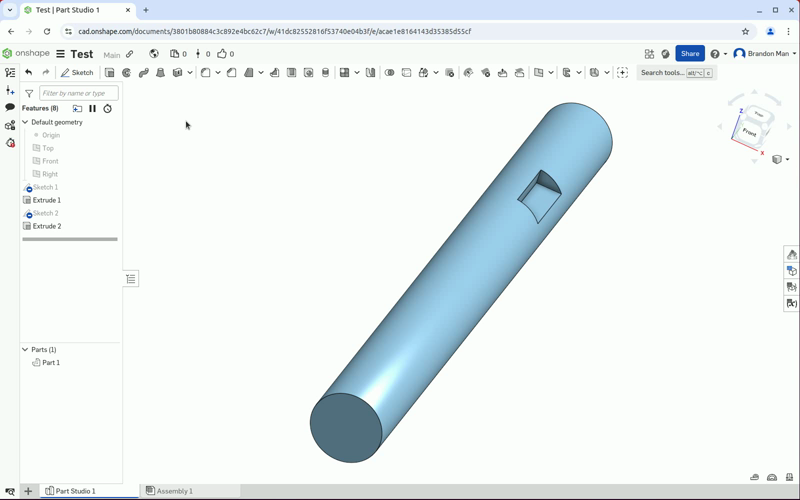
key(down, 2)
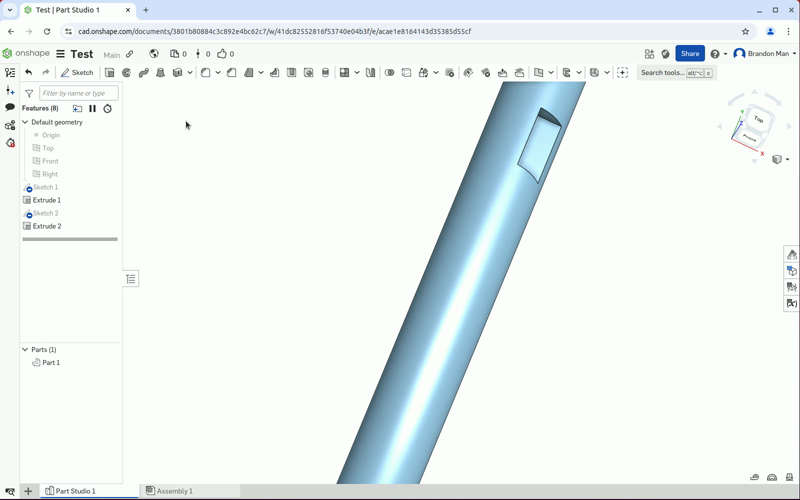
key(up, 2)
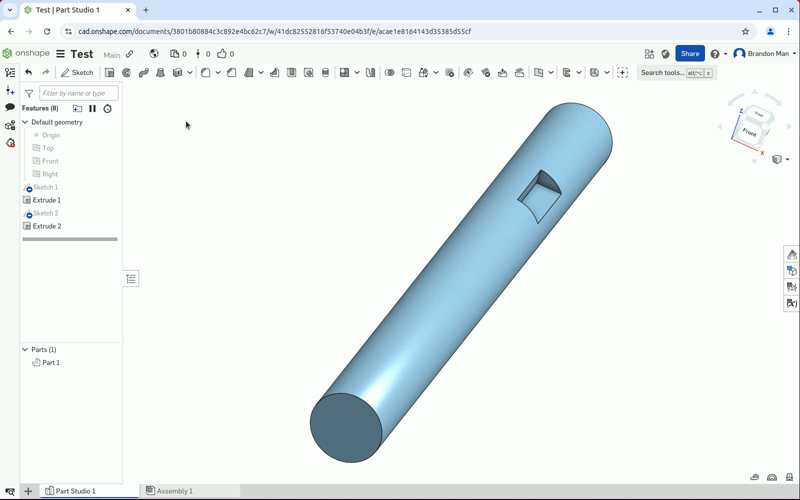
key(left, 2)
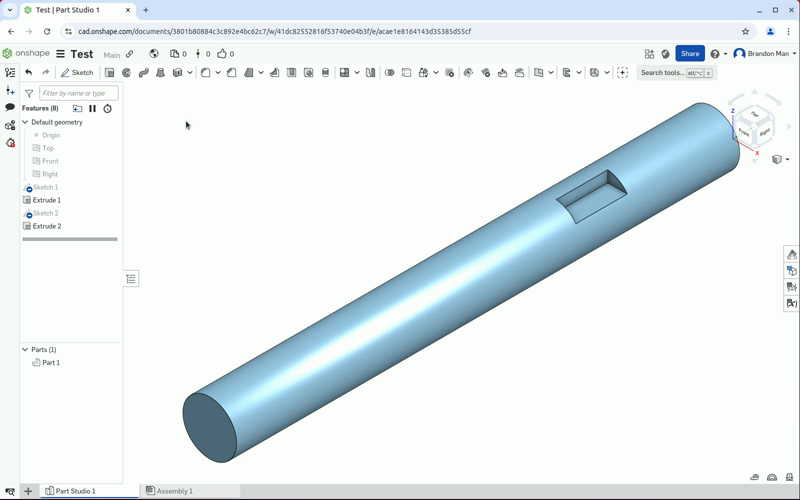
mouse_move(73, 189)
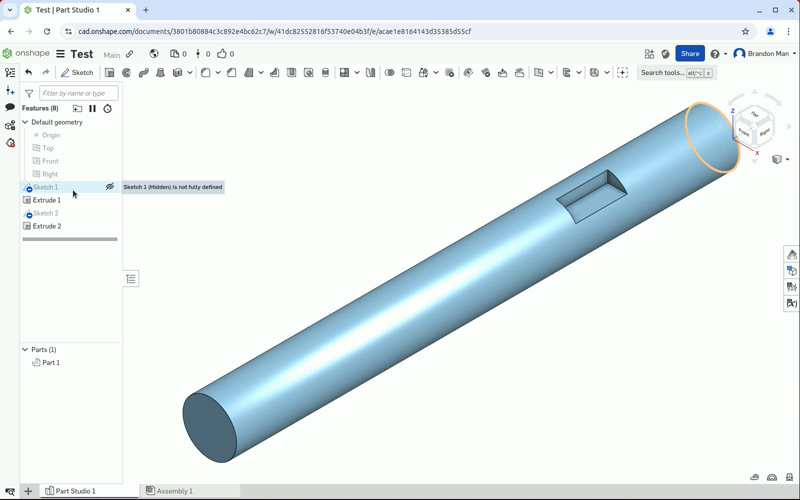
click(73, 189)